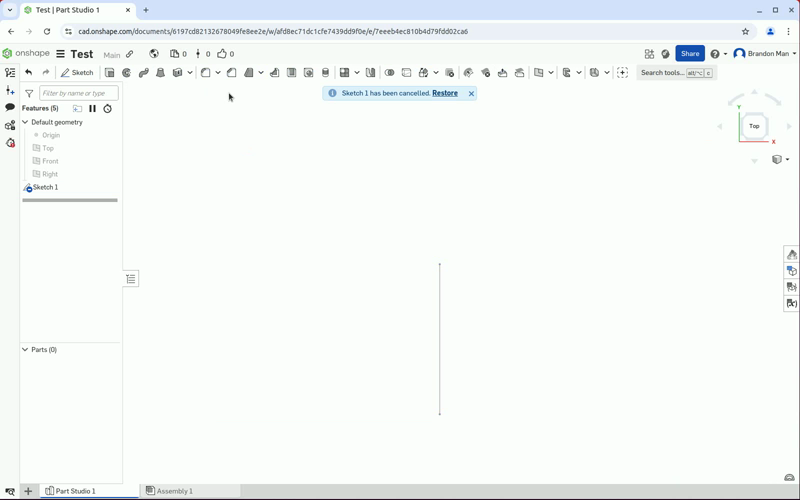
key(shift+h)
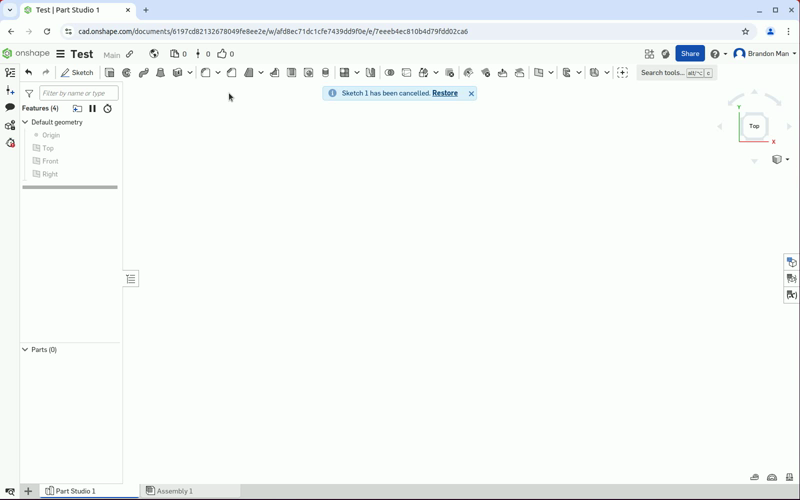
mouse_move(73, 352)
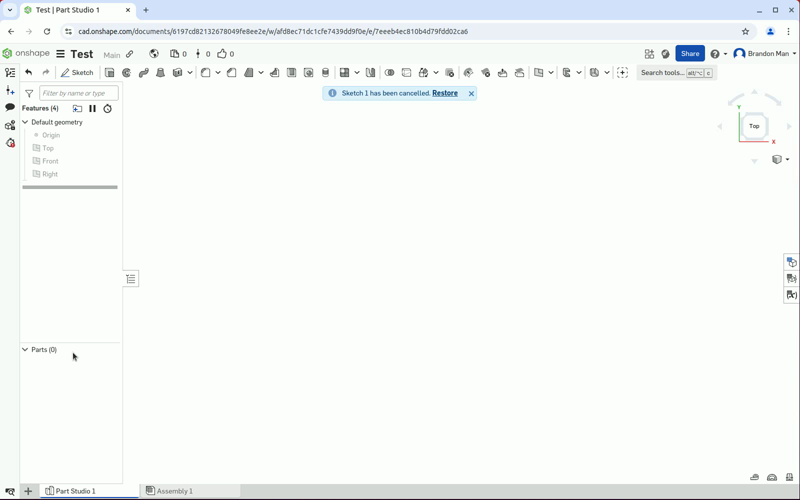
key(y)
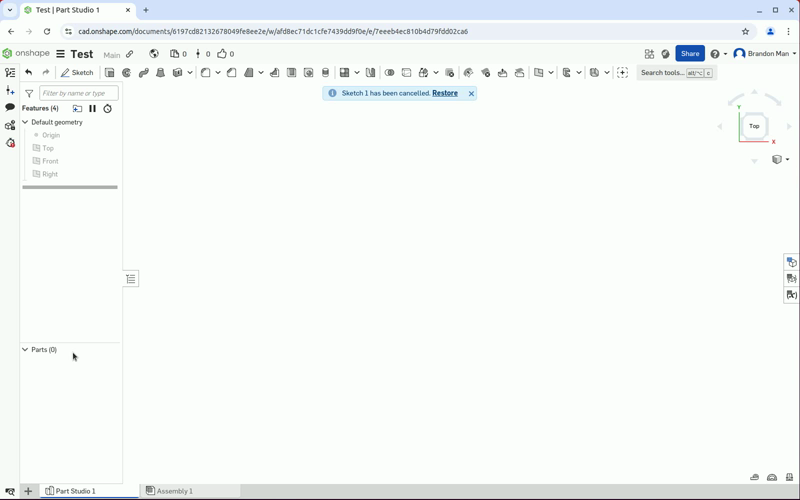
key(shift+p)
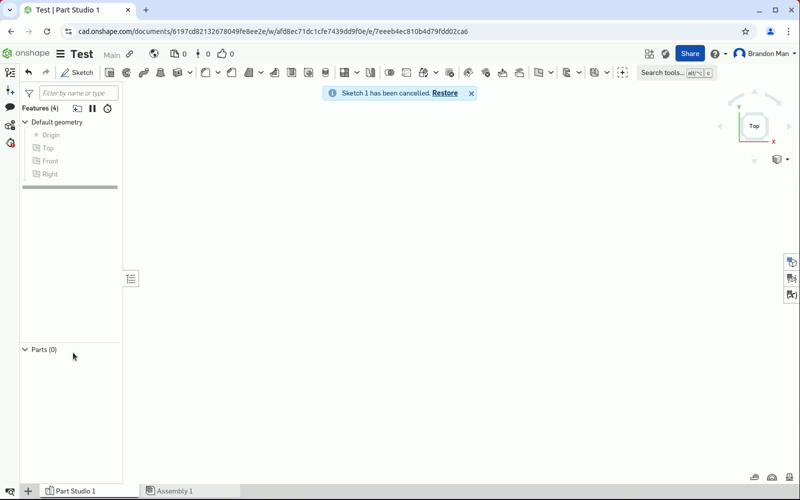
key(space)
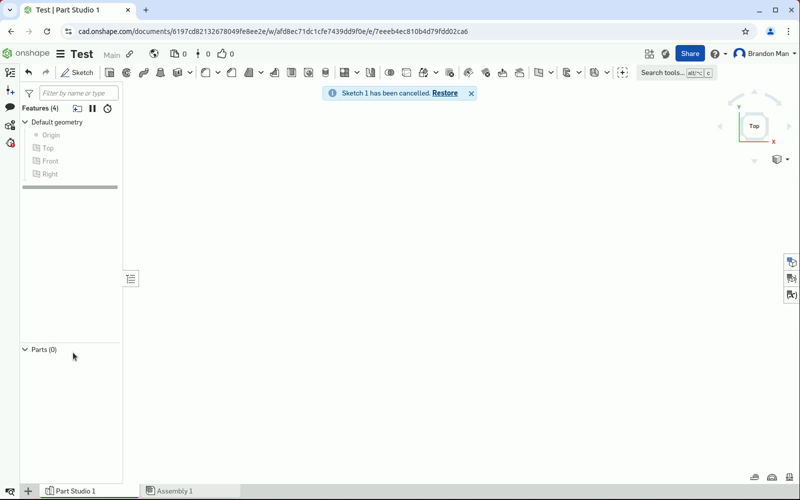
key_down(shift)
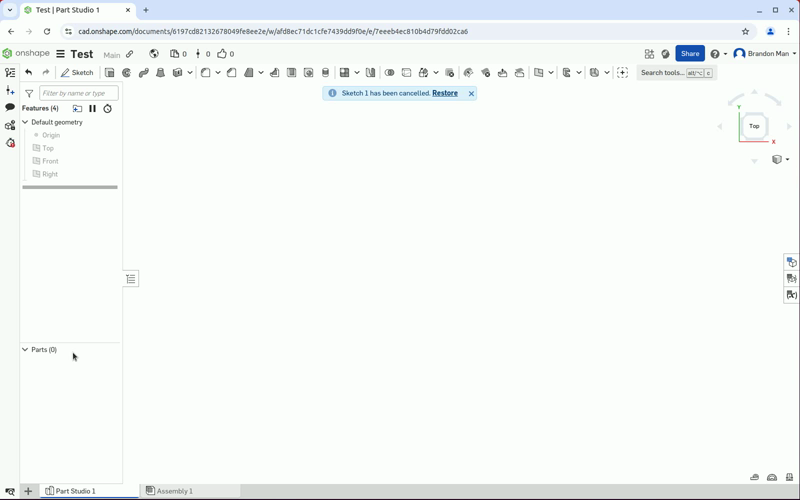
key(up)
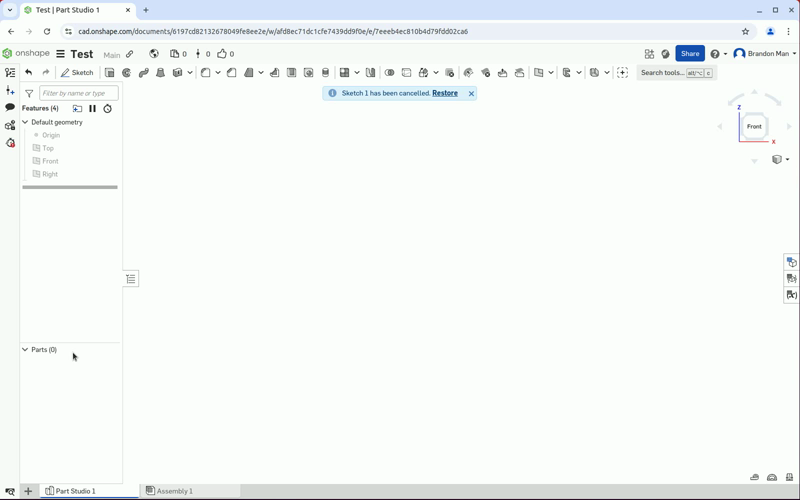
key_up(shift)
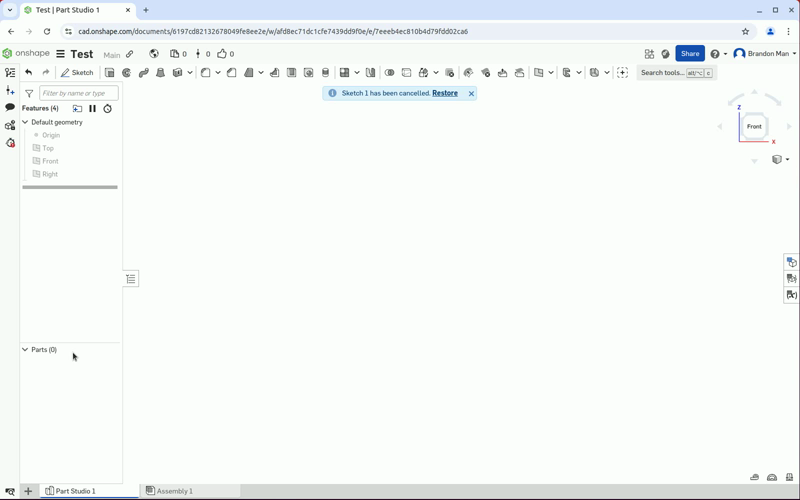
mouse_move(73, 352)
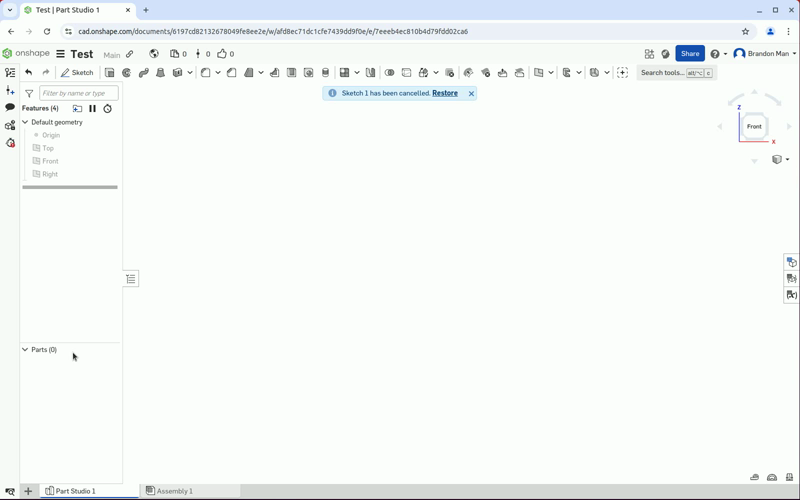
key(shift+y)
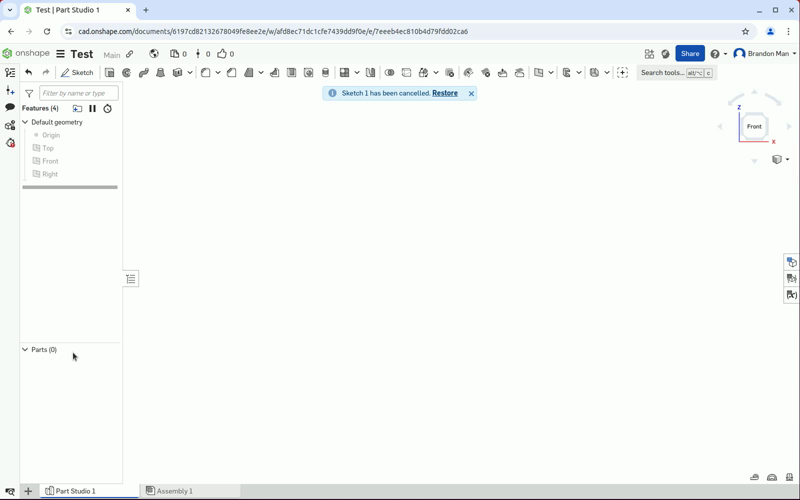
key(shift+s)
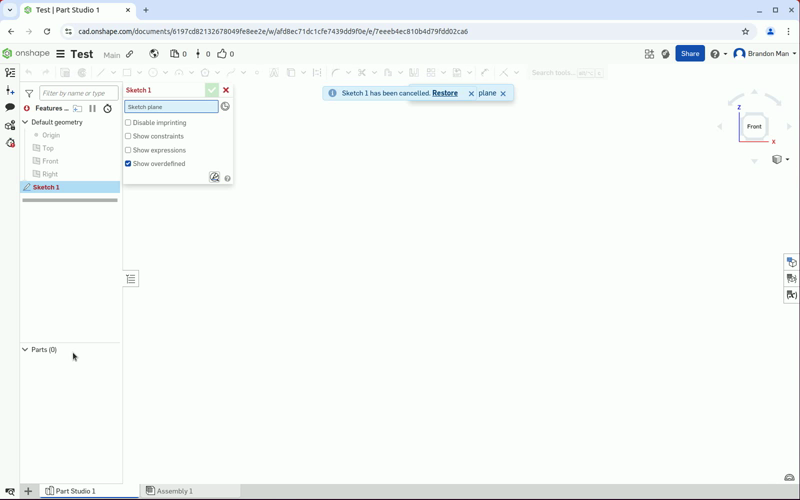
mouse_move(73, 163)
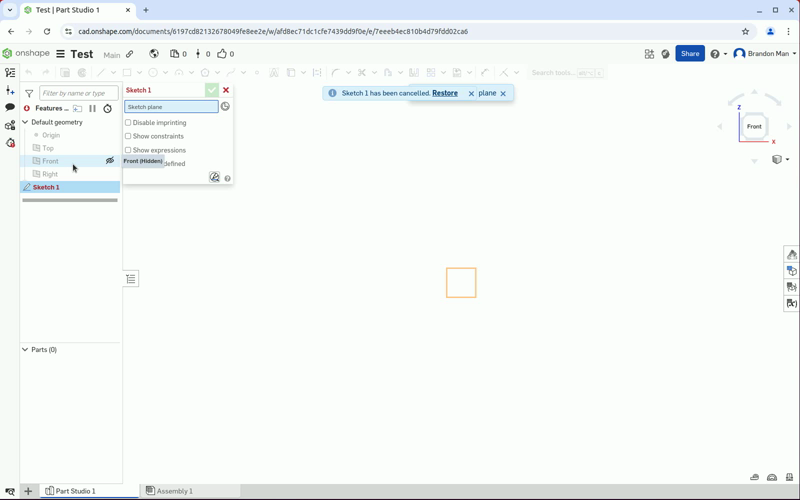
click(73, 163)
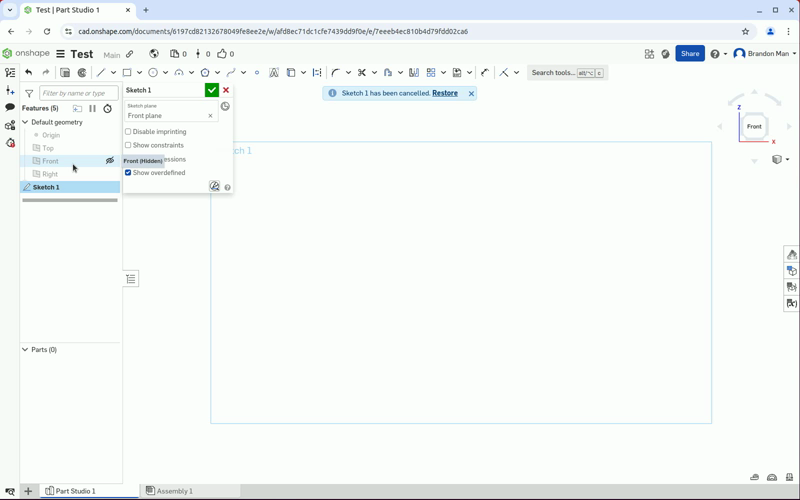
mouse_move(73, 352)
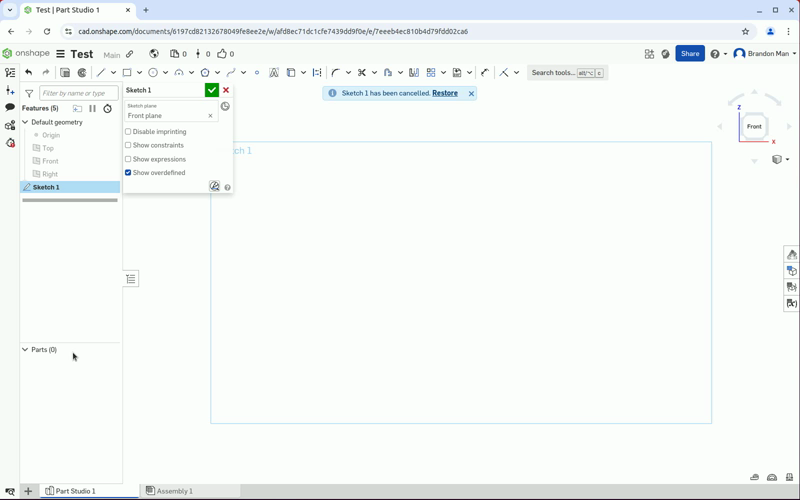
key(y)
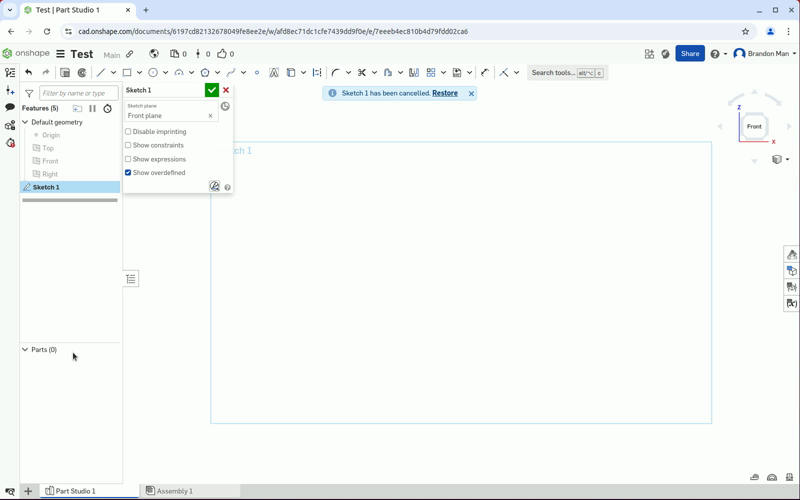
key(c)
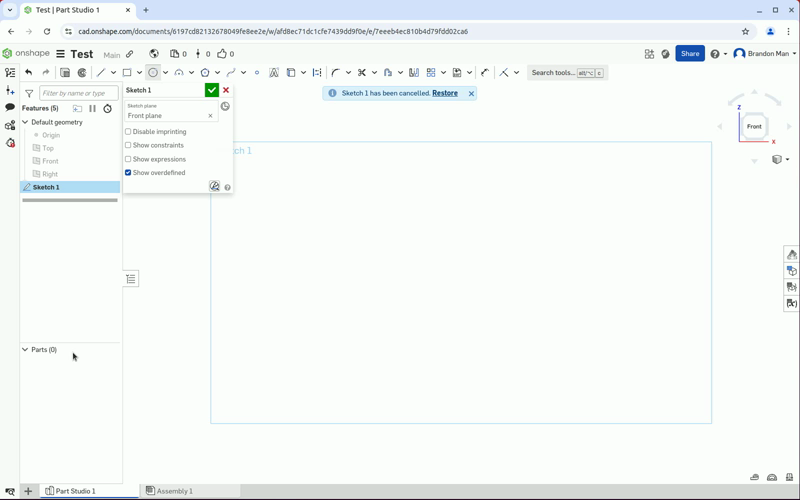
key_down(shift)
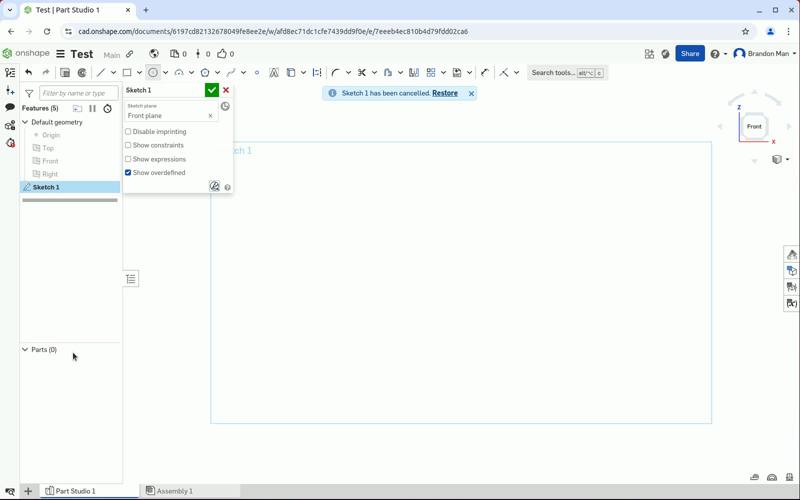
mouse_move(461, 282)
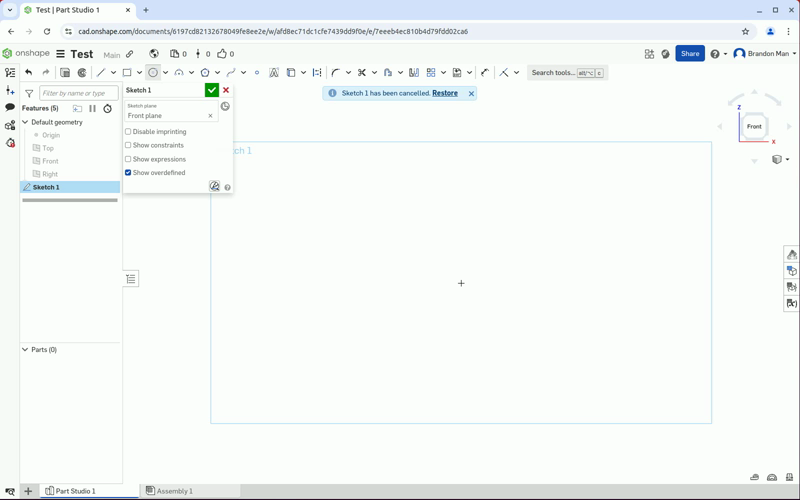
click(461, 282)
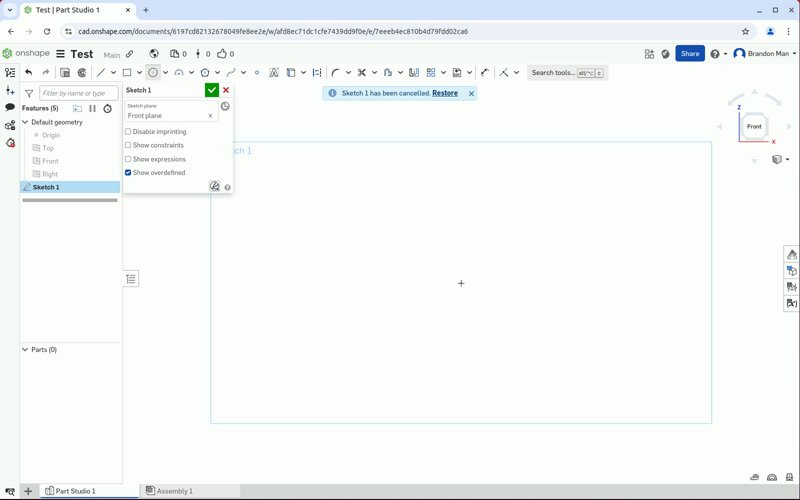
key_up(shift)
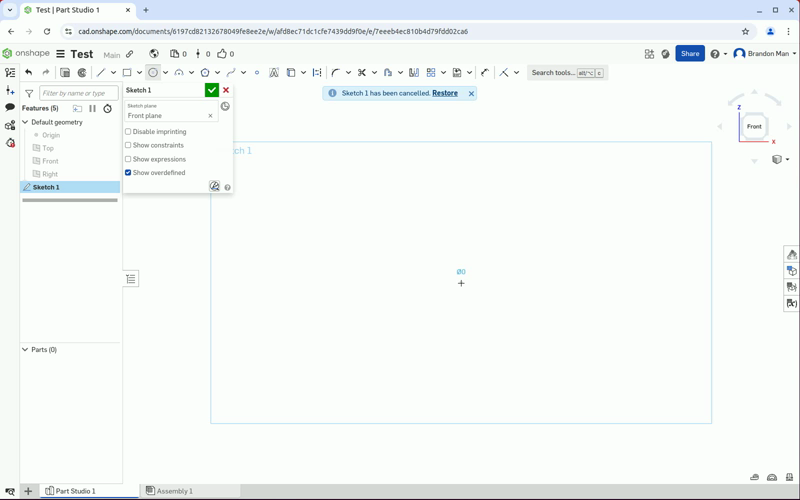
mouse_move(574, 282)
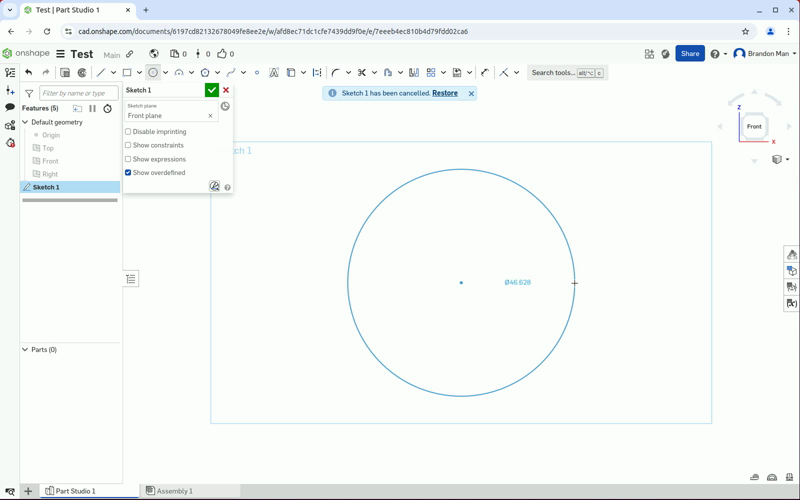
click(574, 282)
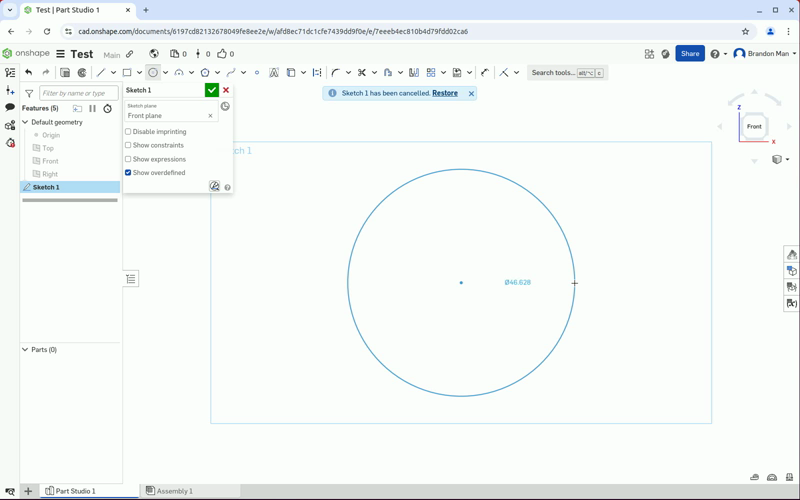
key(esc)
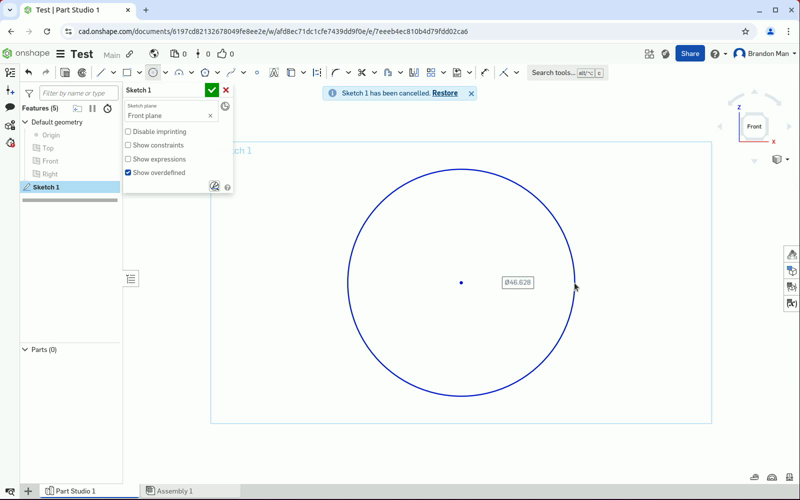
key(c)
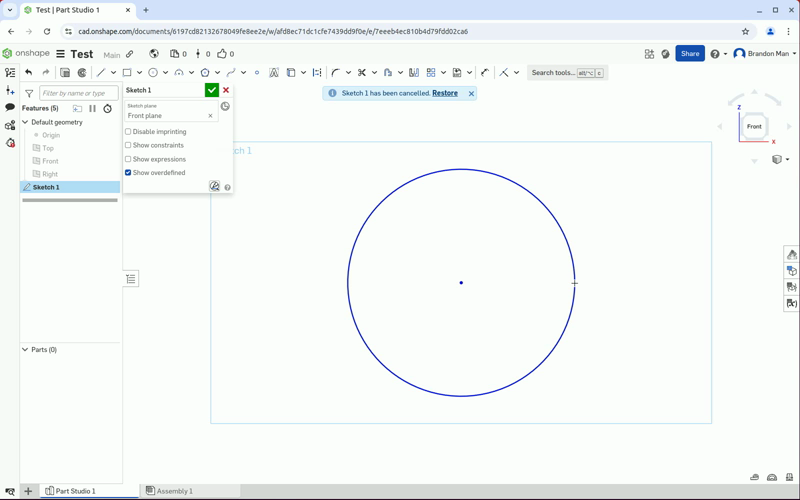
key_down(shift)
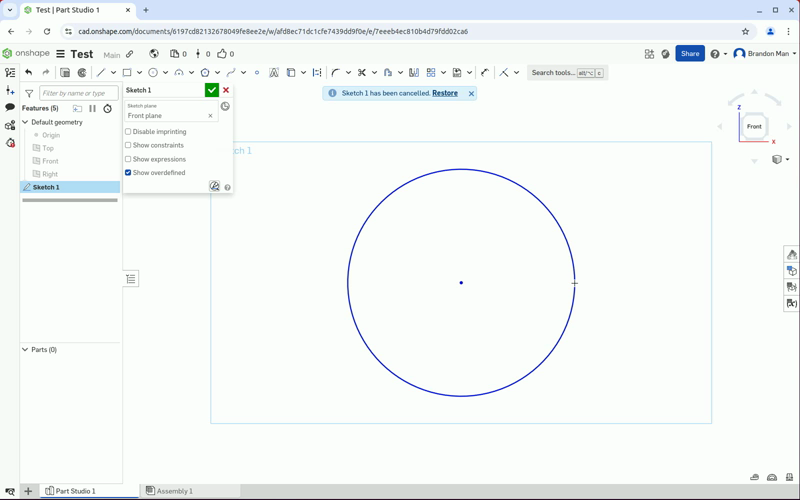
mouse_move(461, 282)
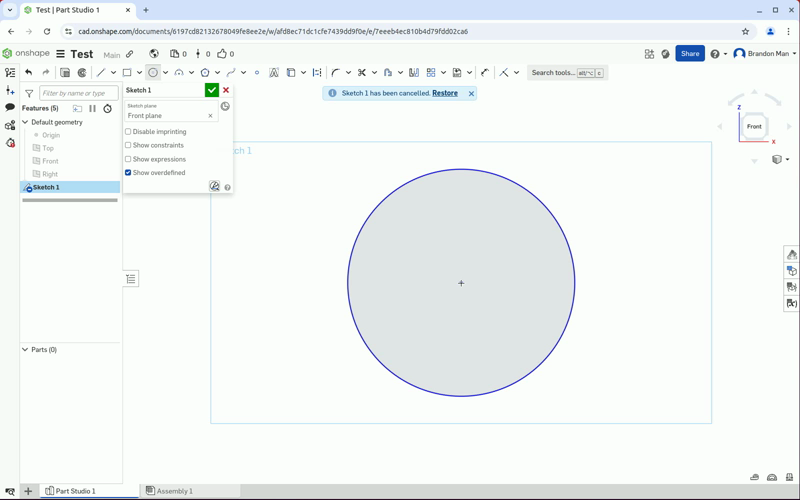
click(461, 282)
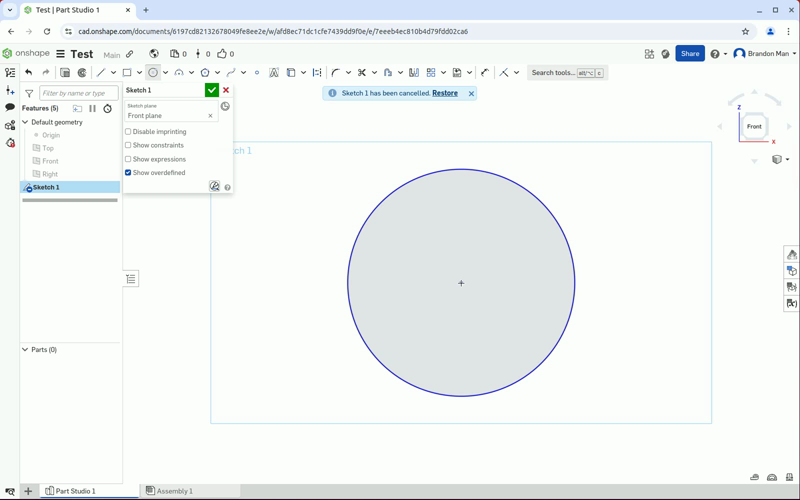
key_up(shift)
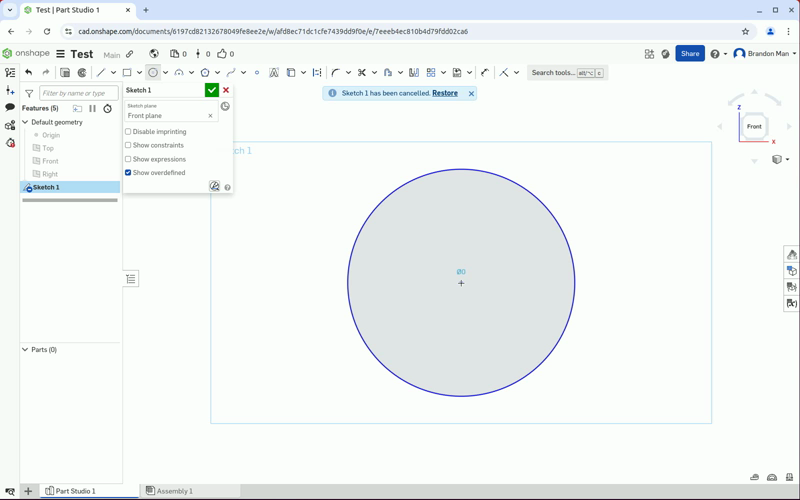
mouse_move(553, 282)
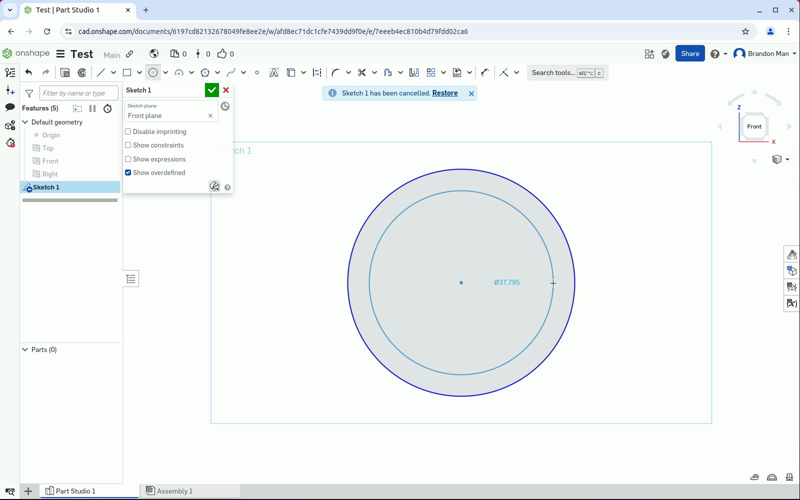
click(553, 282)
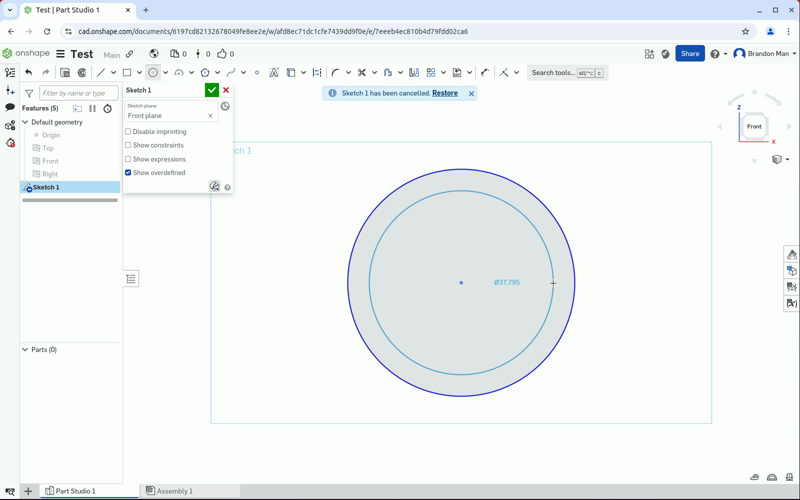
key(esc)
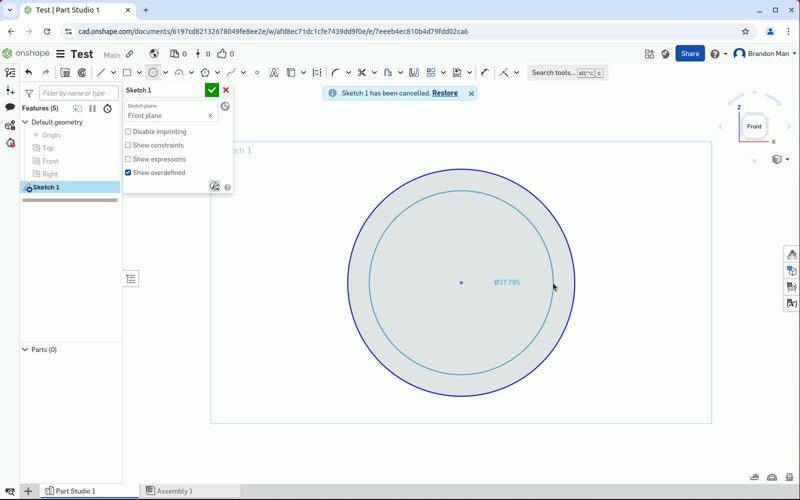
mouse_move(563, 292)
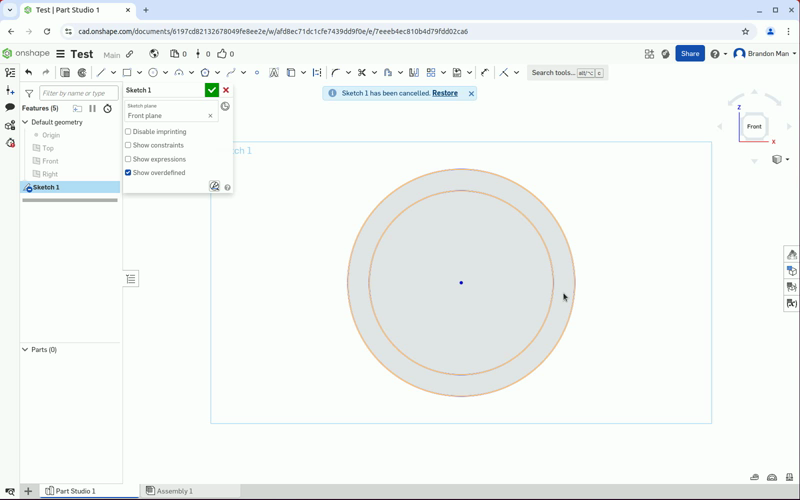
click(563, 292)
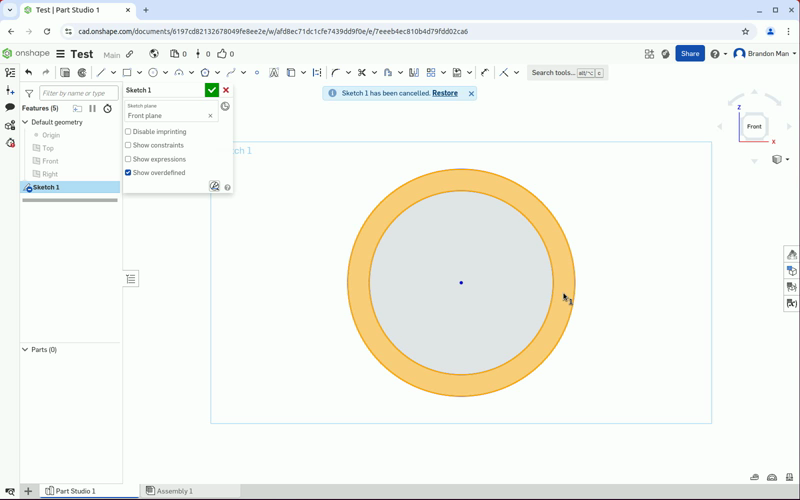
mouse_move(73, 352)
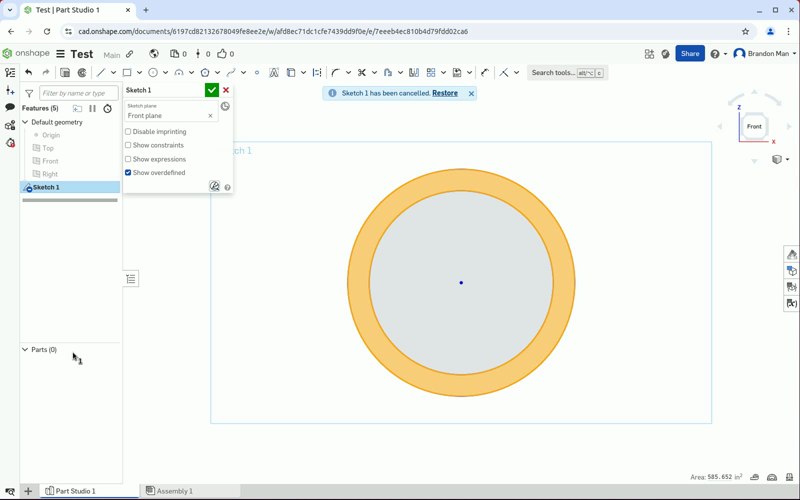
key(shift+y)
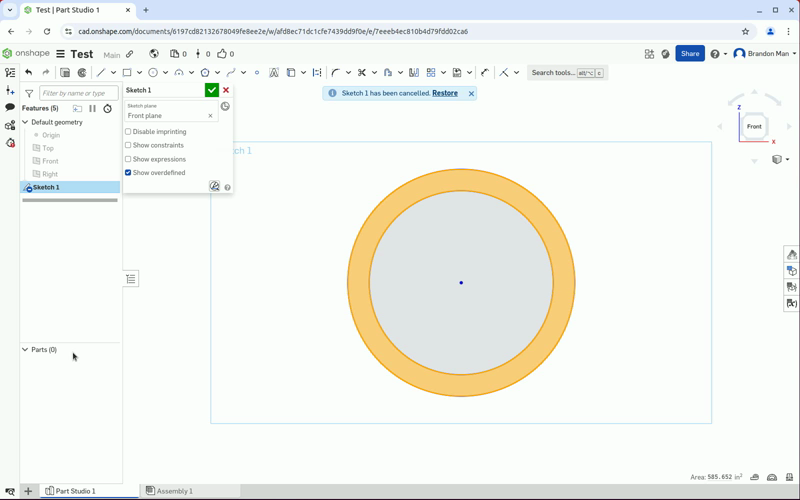
key(shift+e)
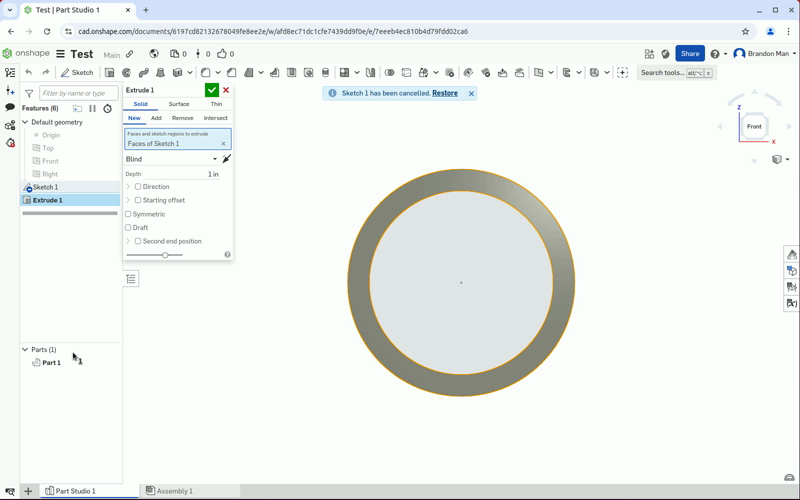
mouse_move(143, 106)
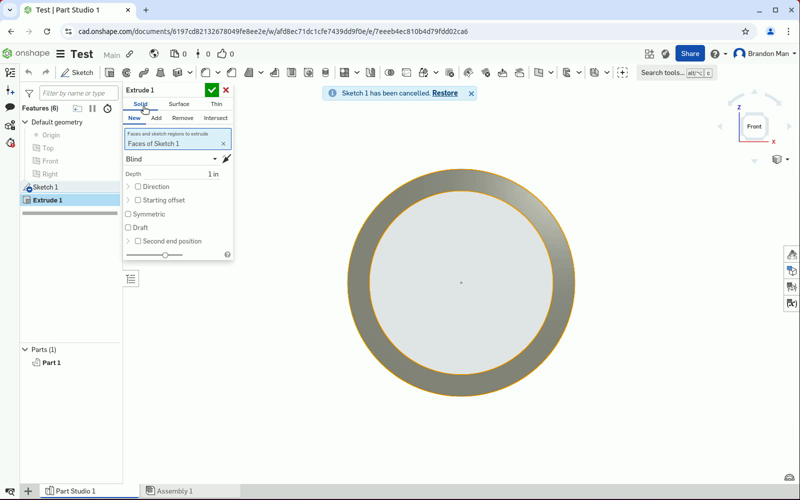
click(143, 106)
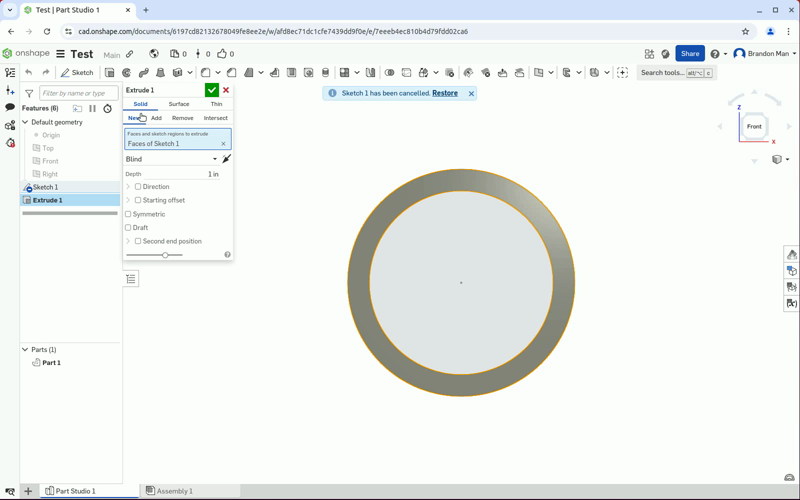
mouse_move(137, 120)
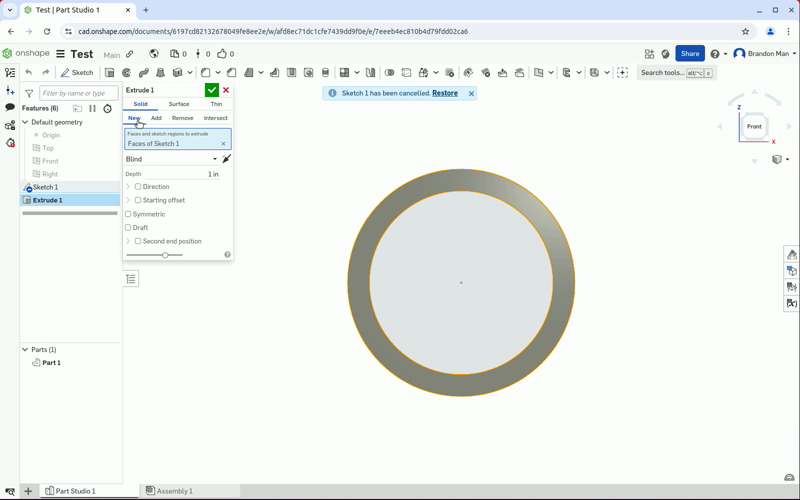
click(137, 120)
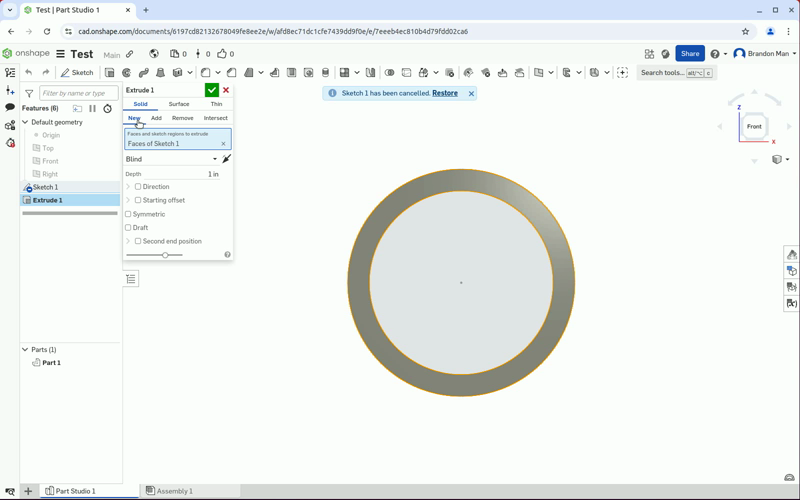
key(tab, 4)
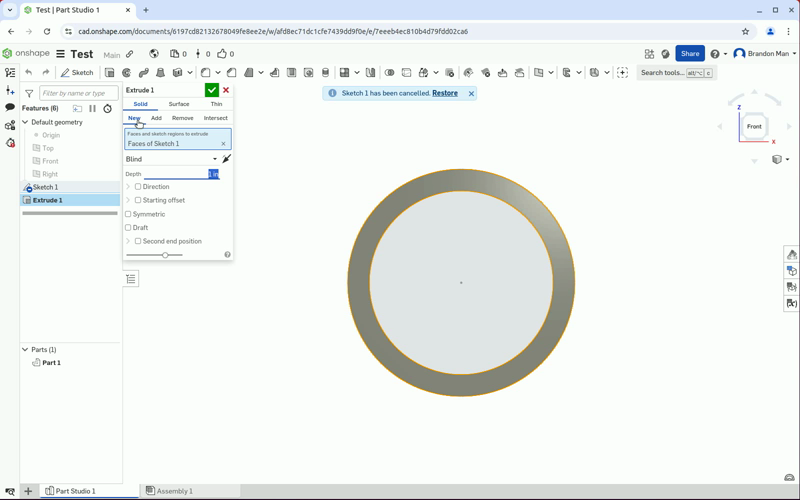
text(4.092)
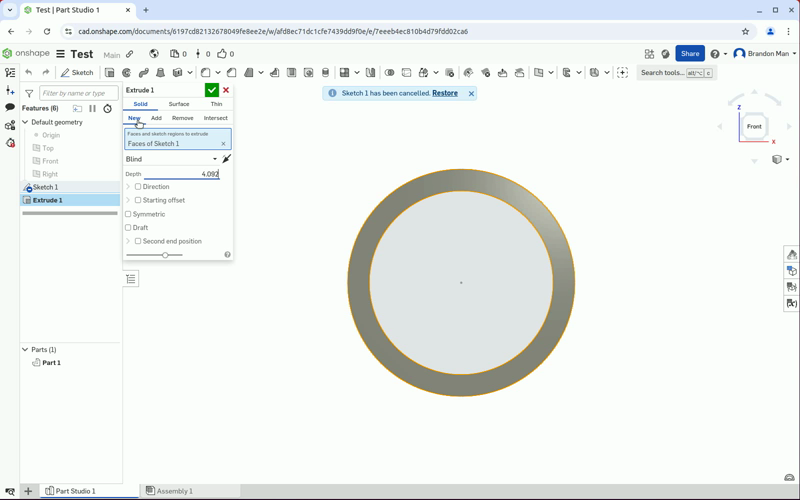
key(enter)
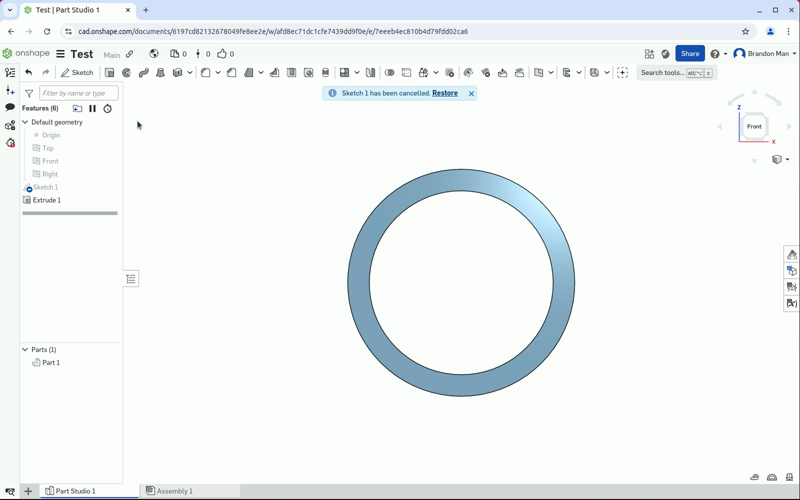
key(shift+h)
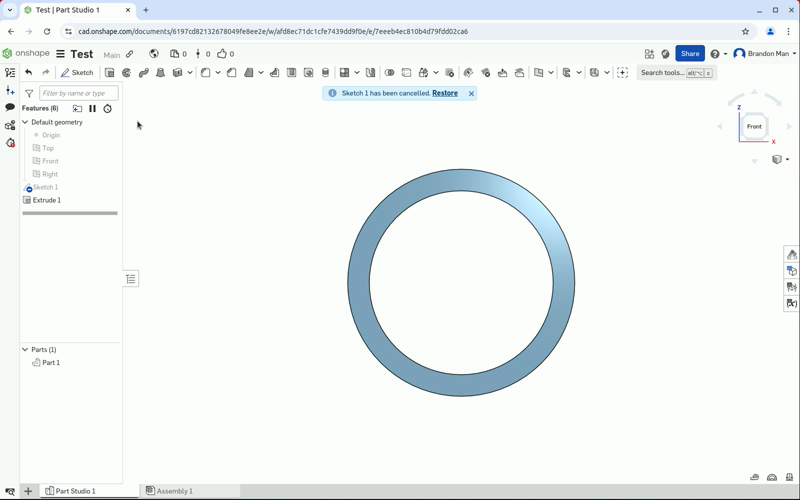
key(shift+h)
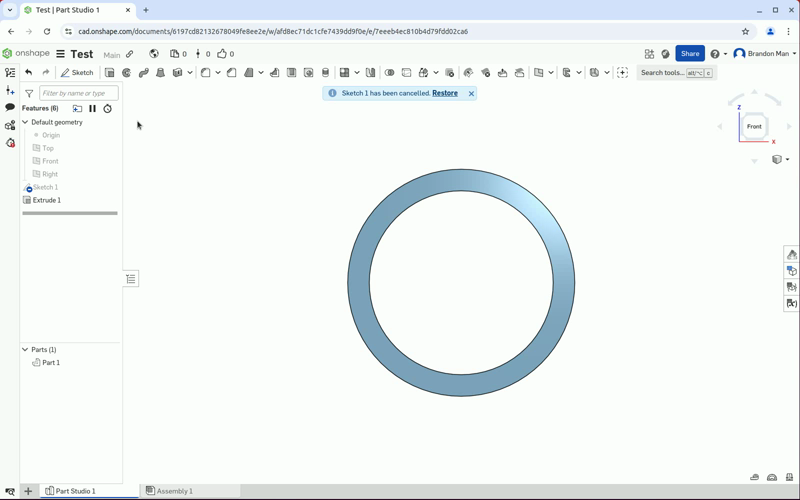
mouse_move(73, 189)
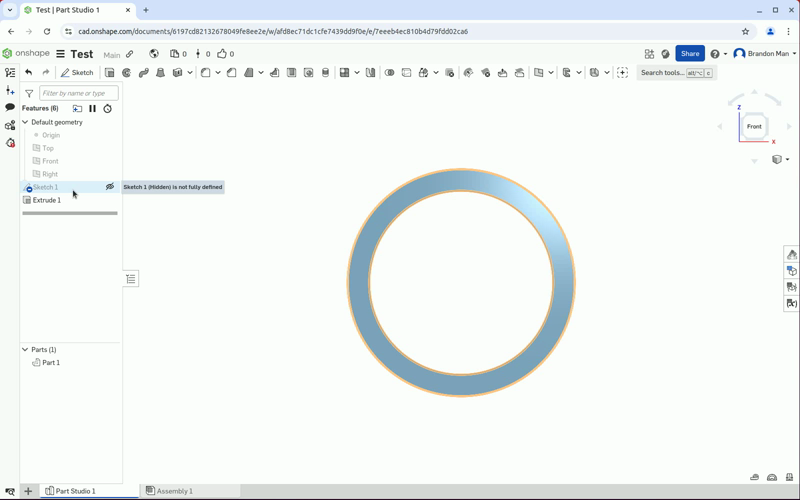
click(73, 189)
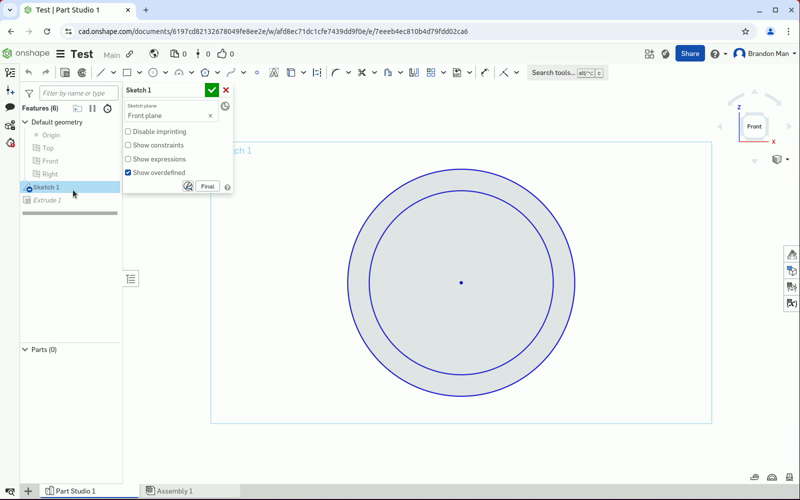
mouse_move(229, 92)
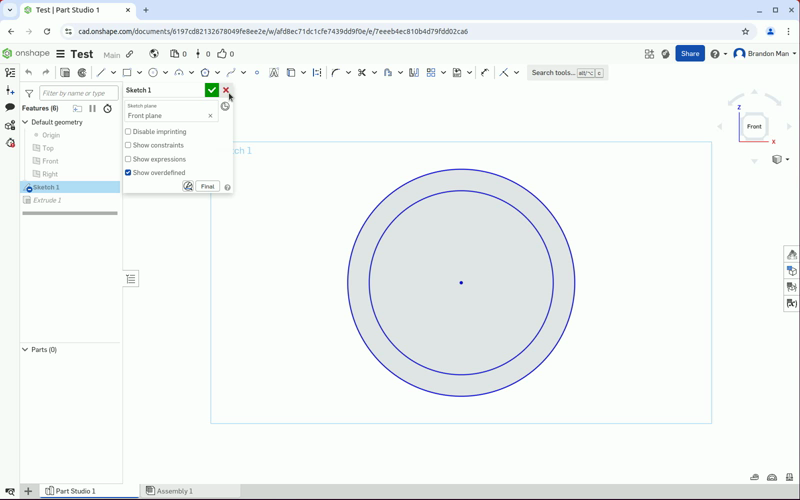
click(229, 92)
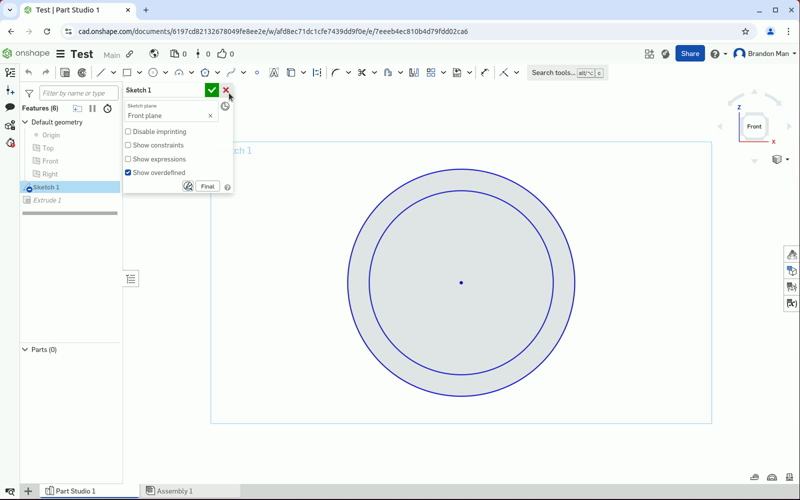
key(shift+s)
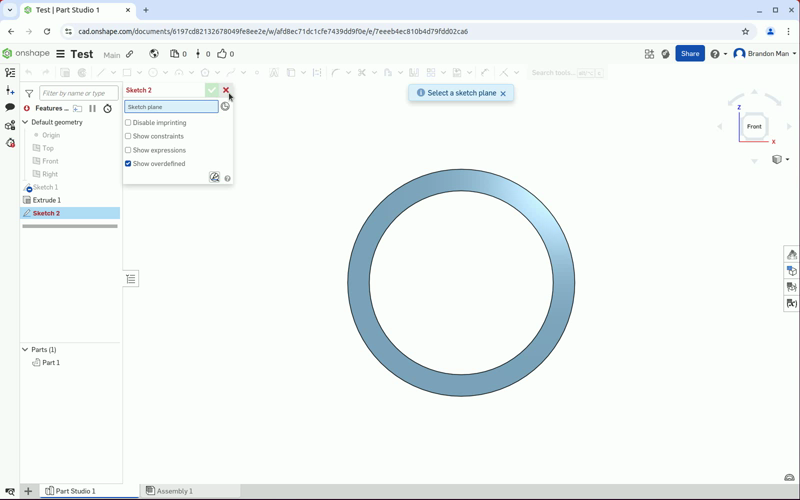
mouse_move(73, 163)
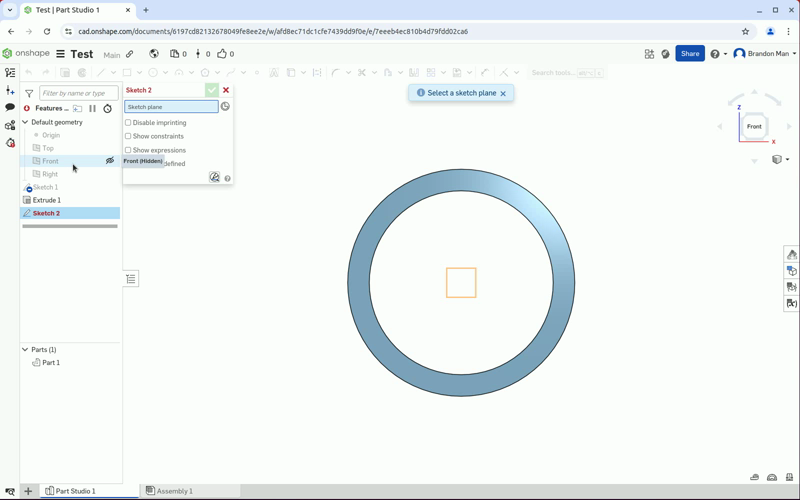
click(73, 163)
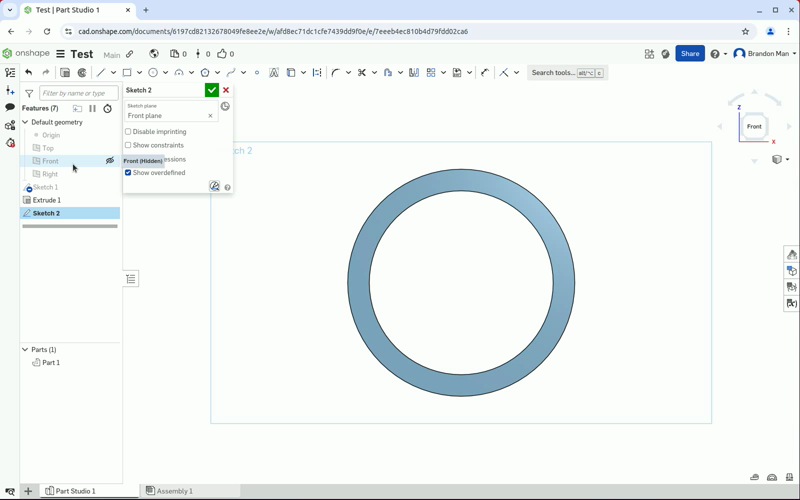
mouse_move(73, 352)
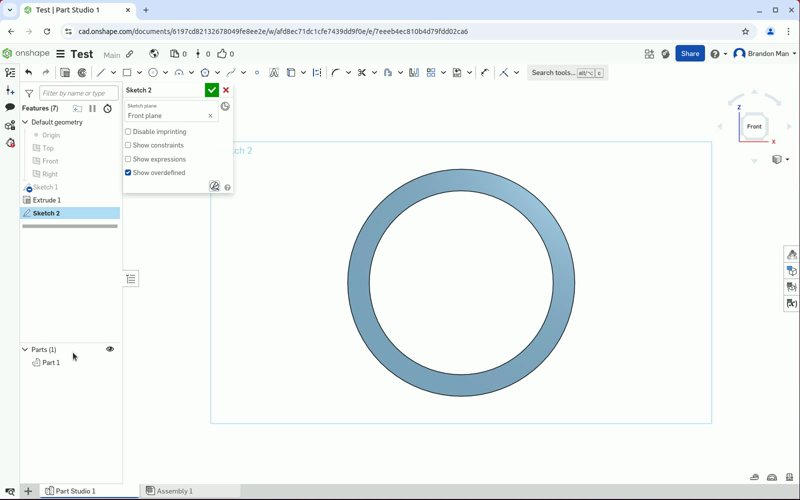
key(y)
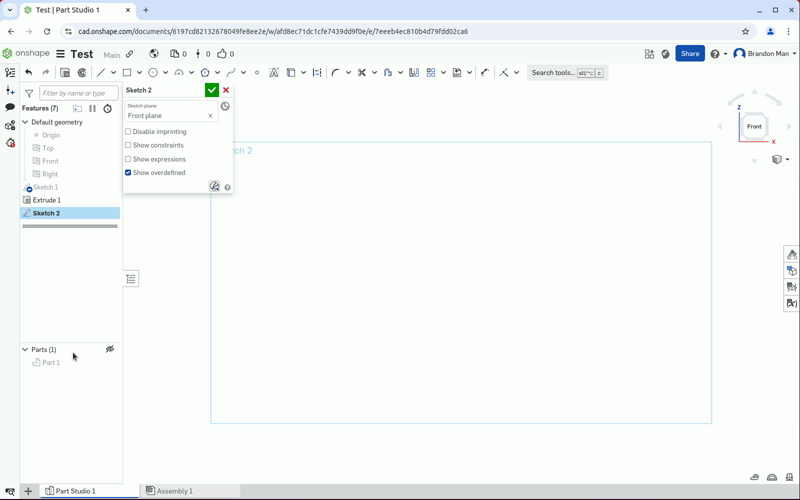
key(c)
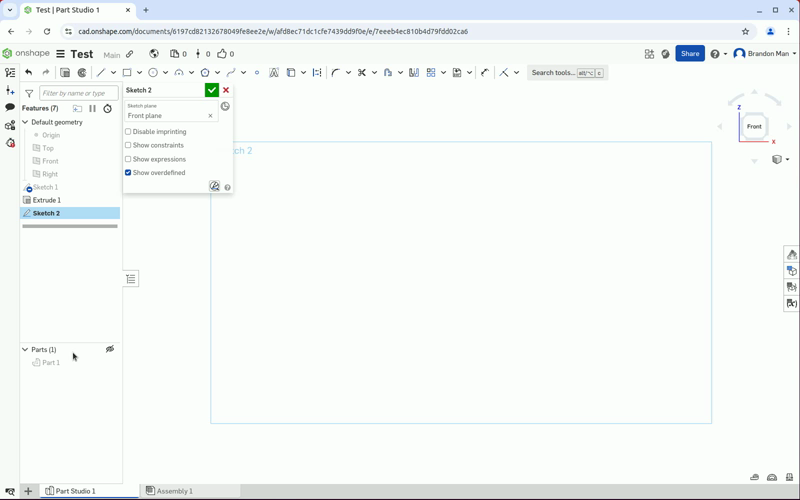
key_down(shift)
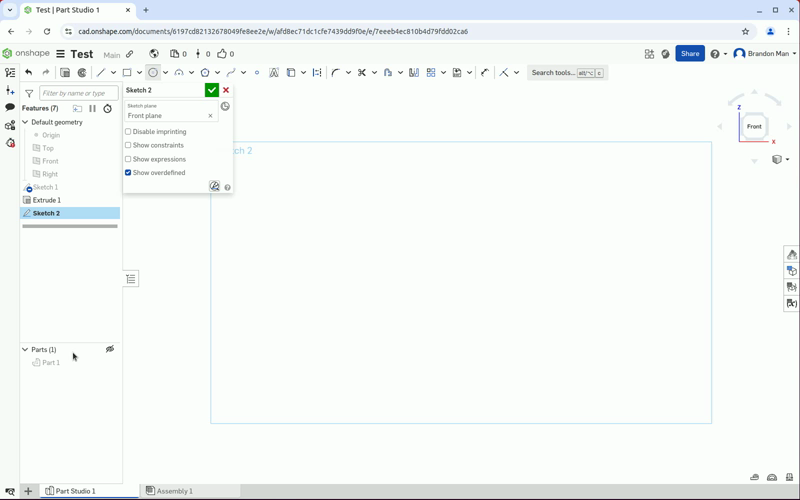
mouse_move(461, 282)
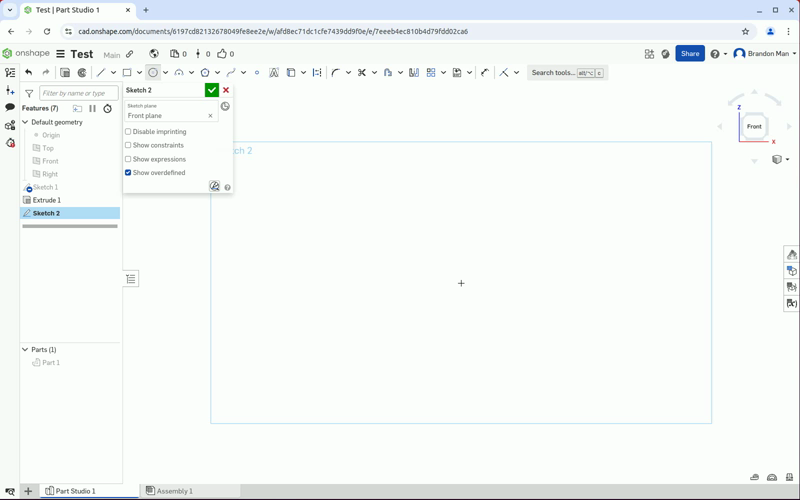
click(461, 282)
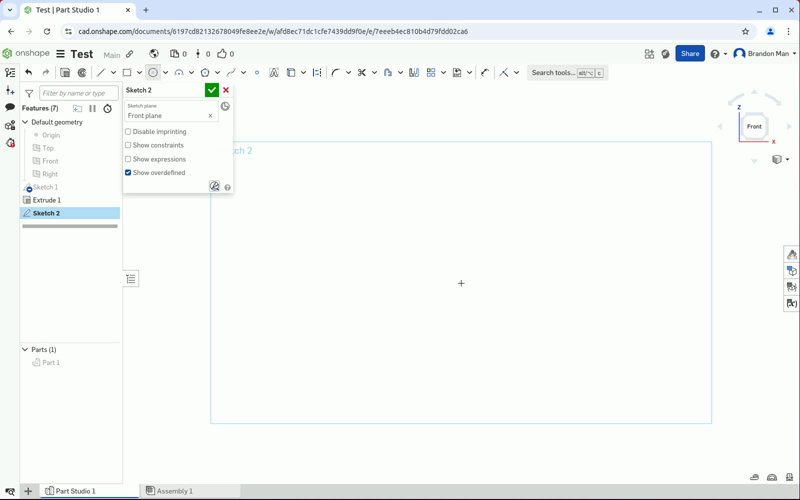
key_up(shift)
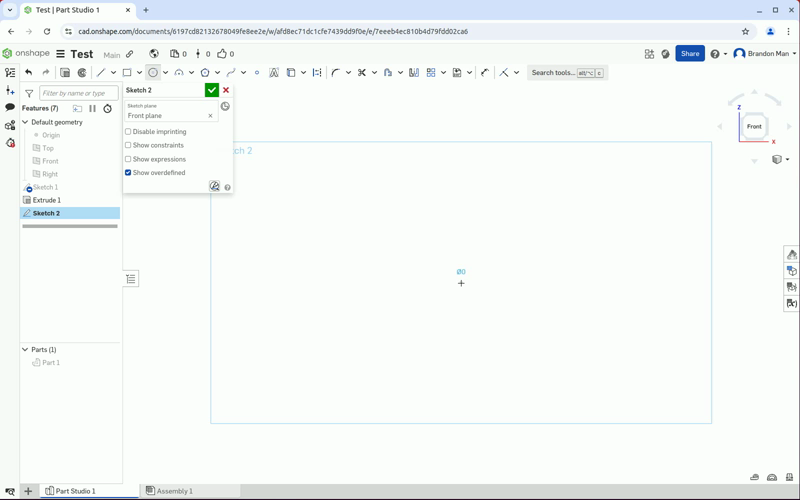
mouse_move(574, 282)
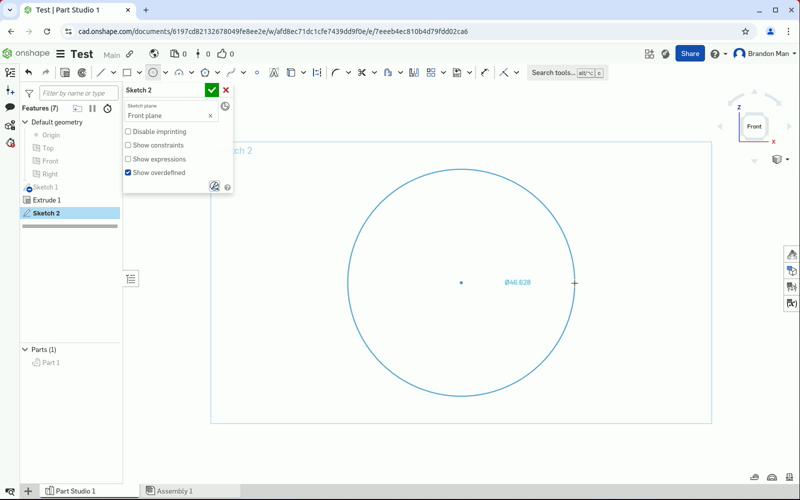
click(574, 282)
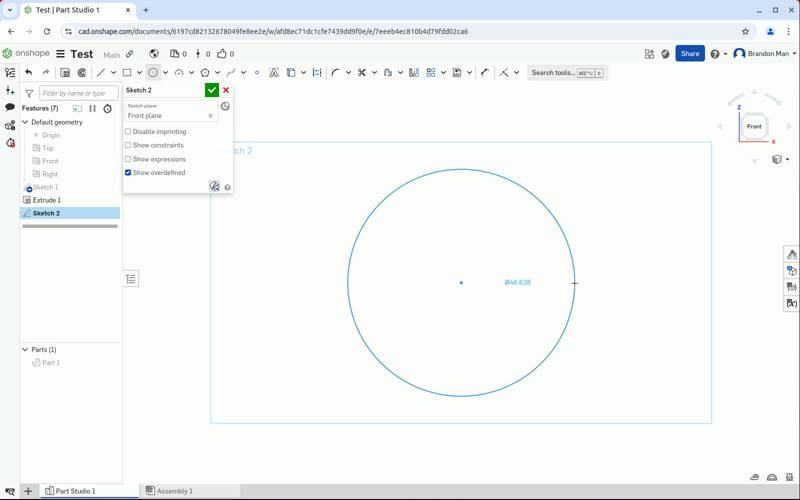
key(esc)
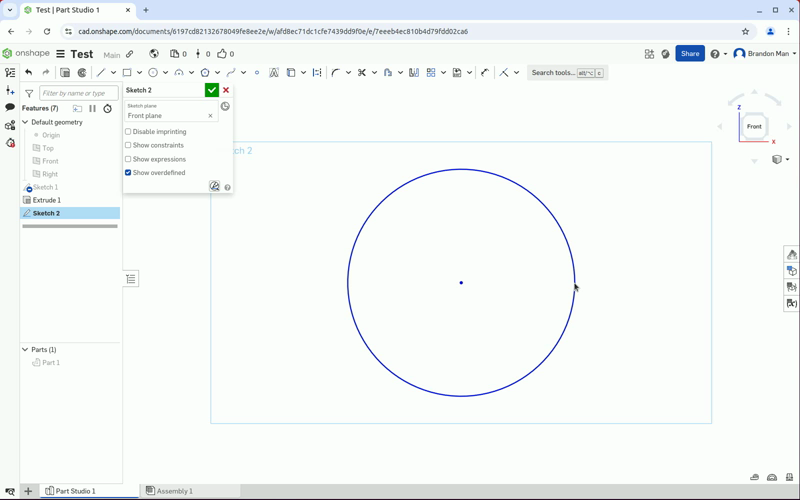
key(c)
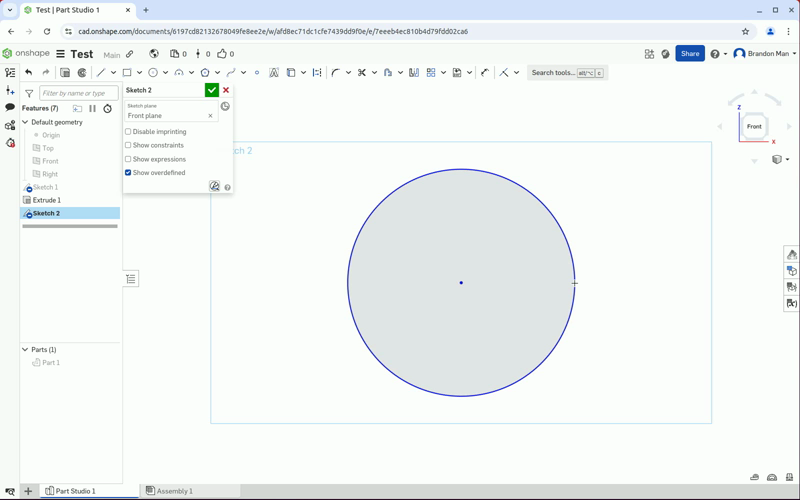
key_down(shift)
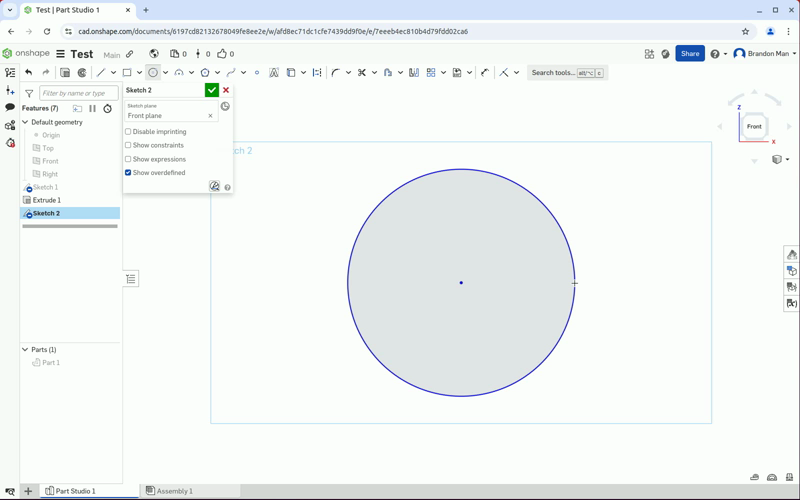
mouse_move(461, 282)
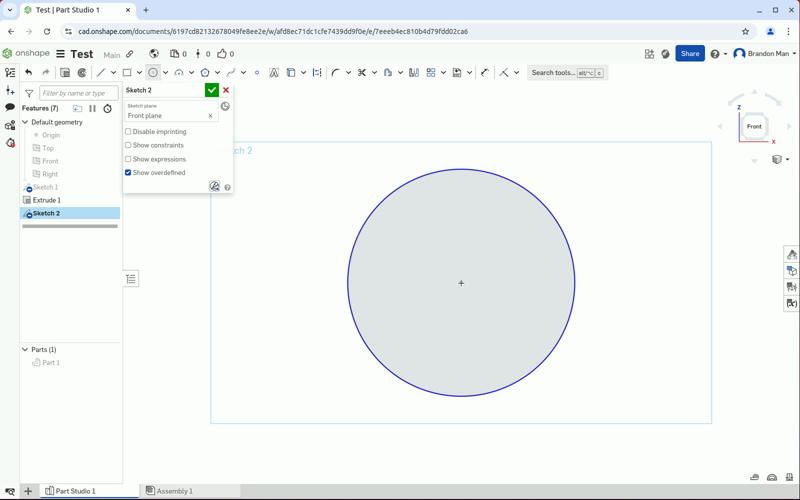
click(461, 282)
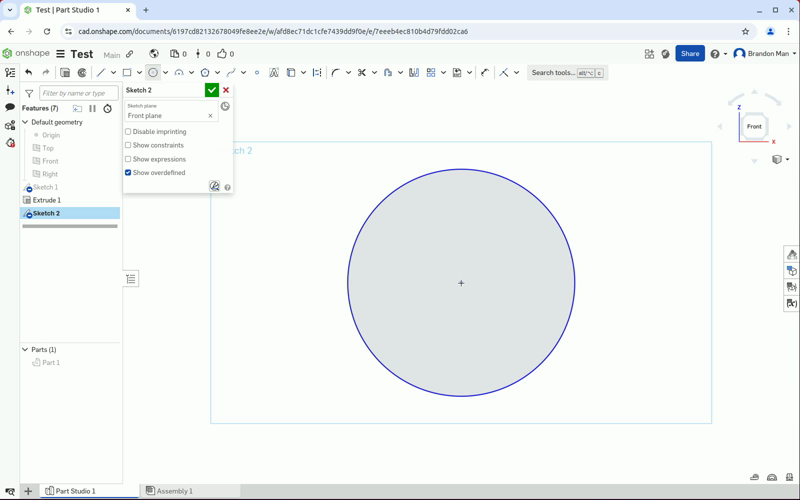
key_up(shift)
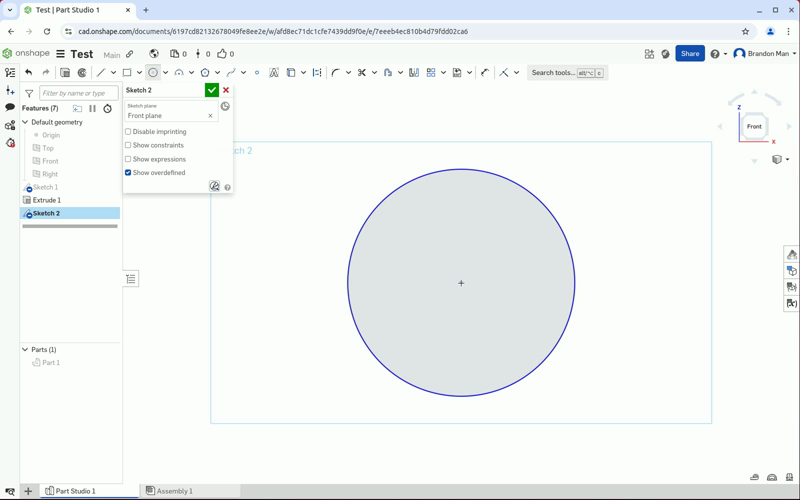
mouse_move(553, 282)
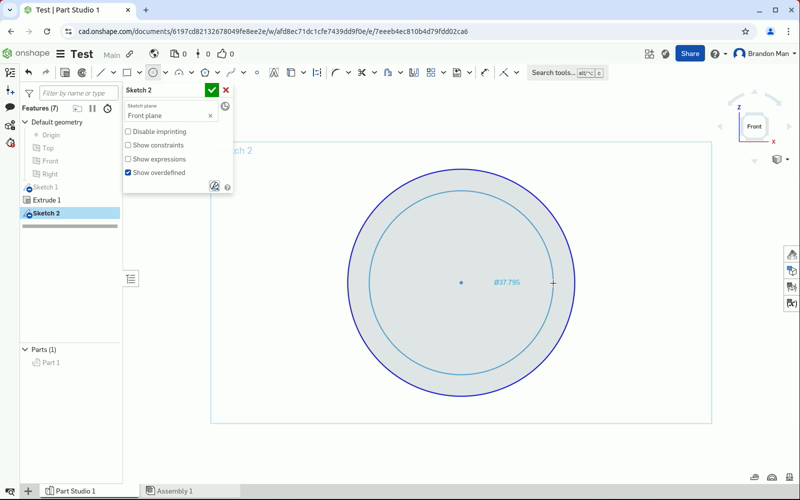
click(553, 282)
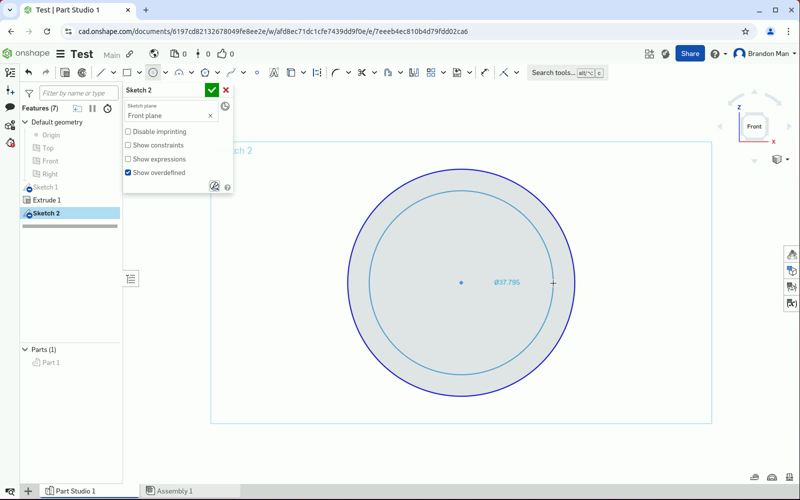
key(esc)
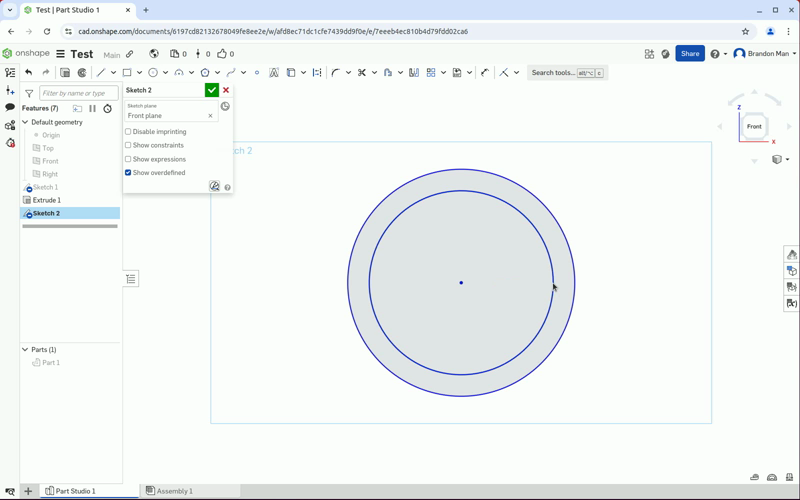
mouse_move(555, 325)
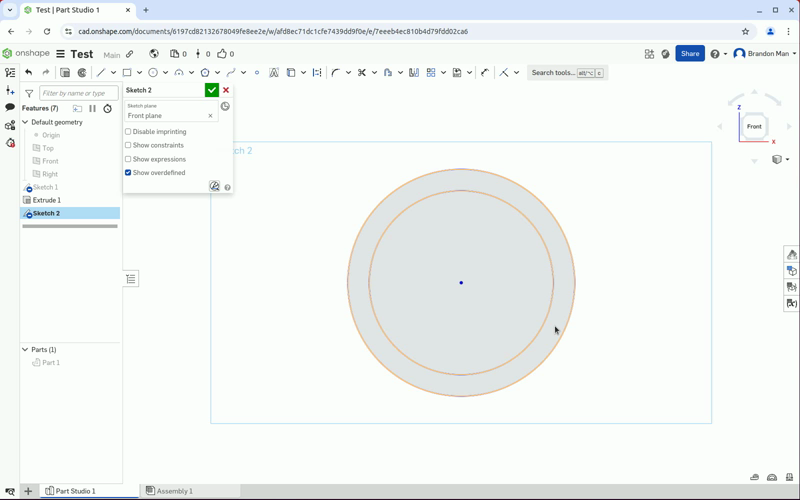
click(555, 325)
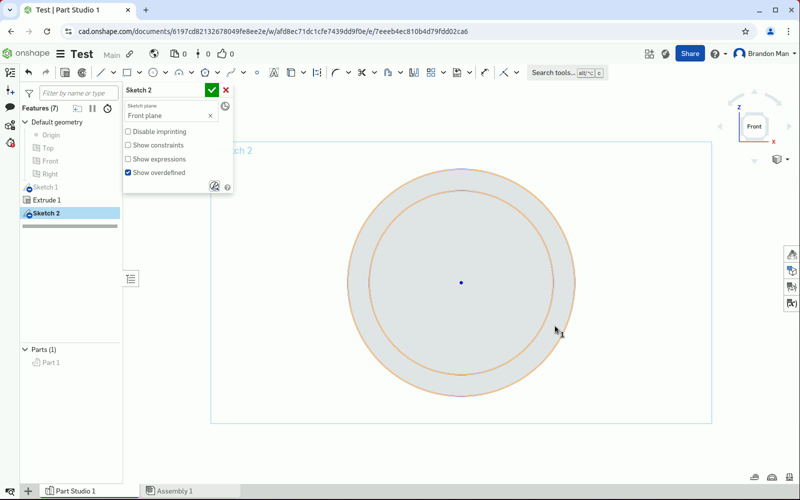
mouse_move(73, 352)
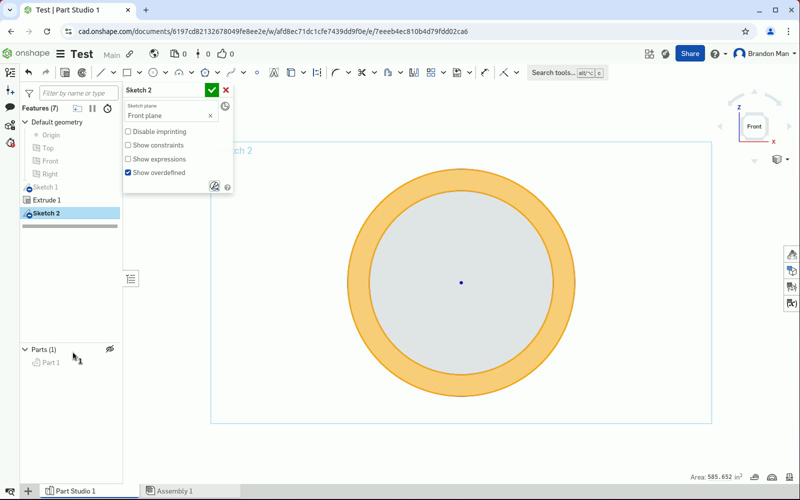
key(shift+y)
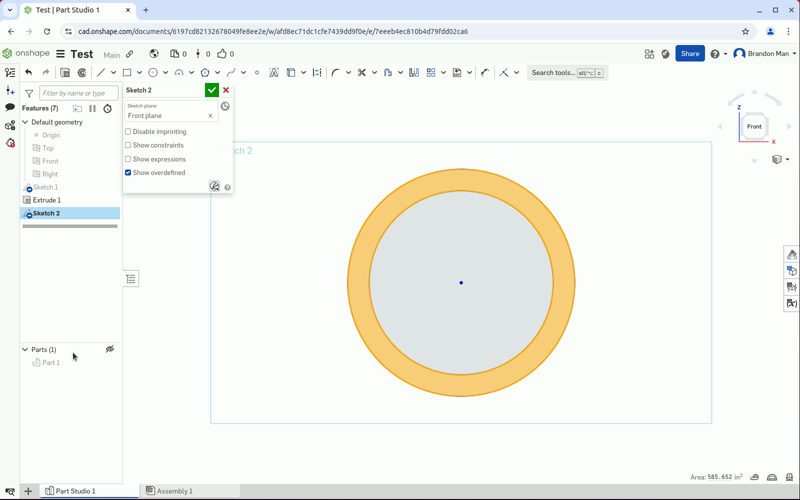
key(shift+e)
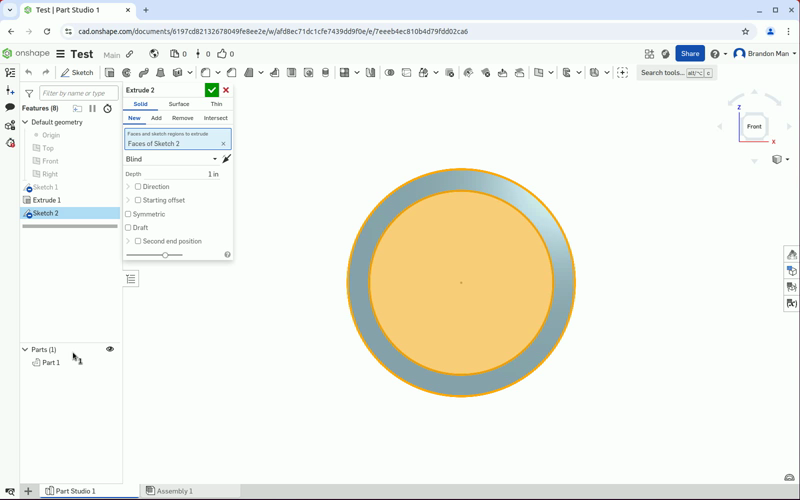
mouse_move(143, 106)
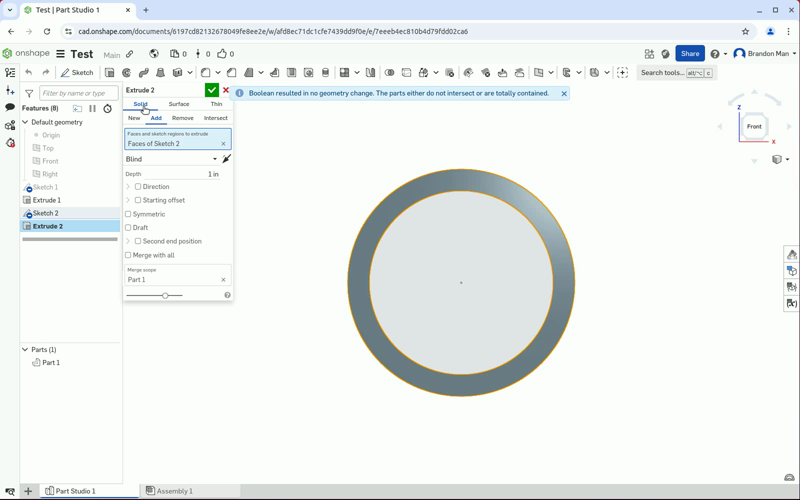
click(143, 106)
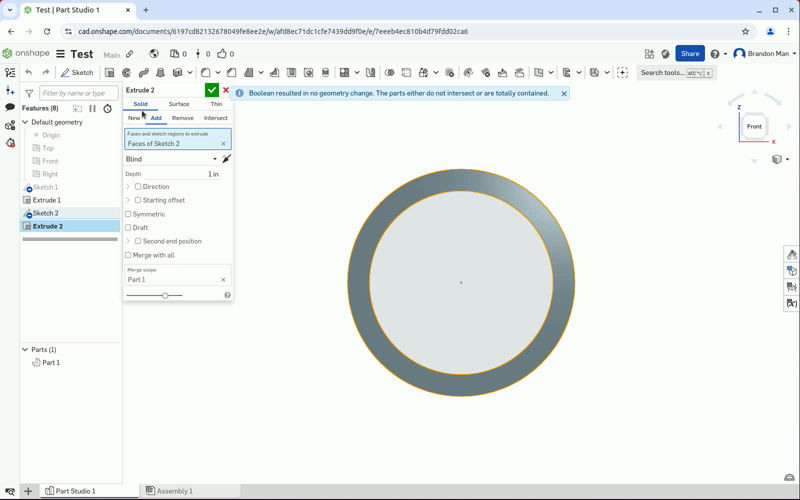
mouse_move(137, 120)
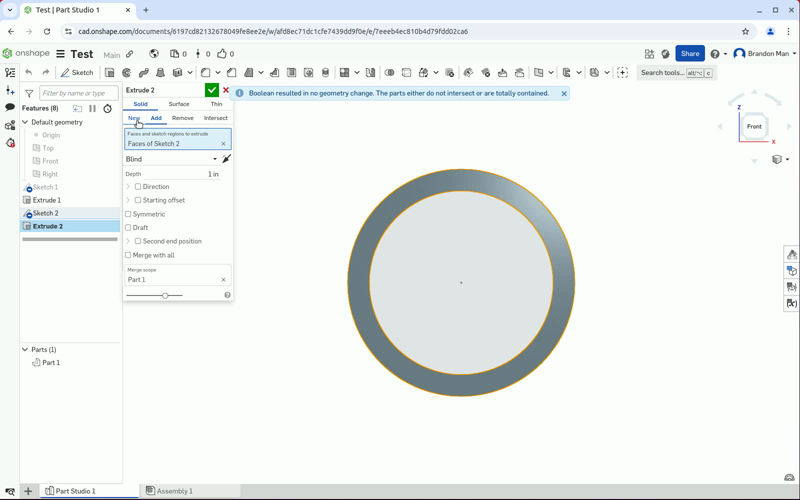
click(137, 120)
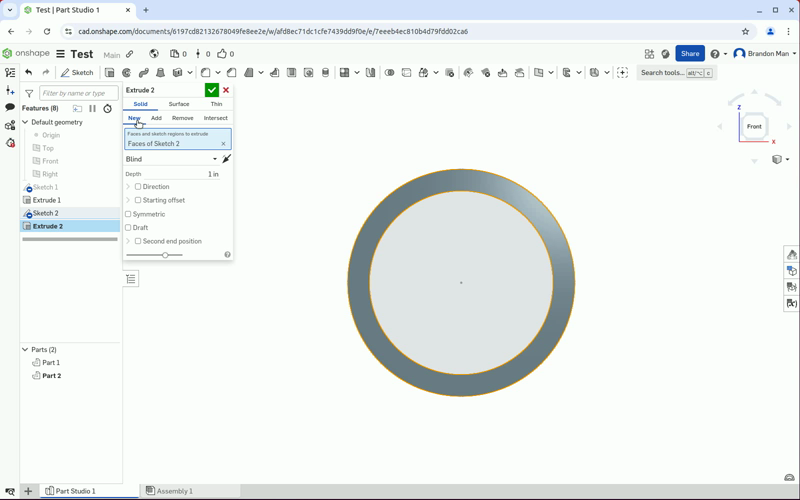
key(tab, 4)
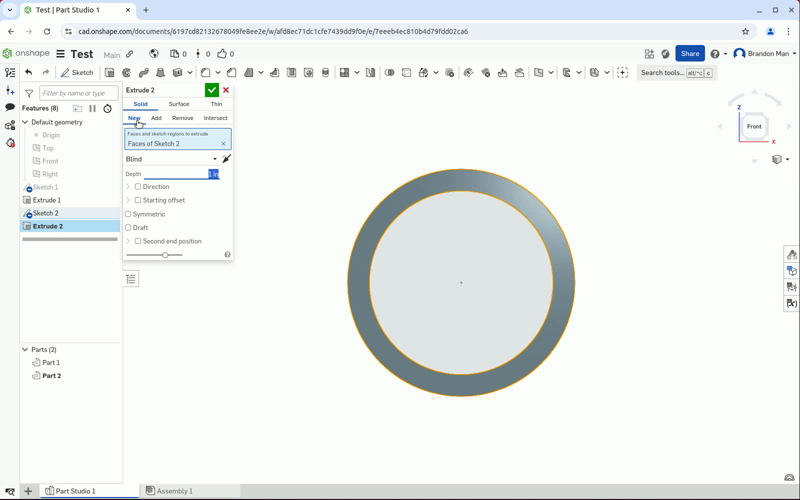
text(4.092)
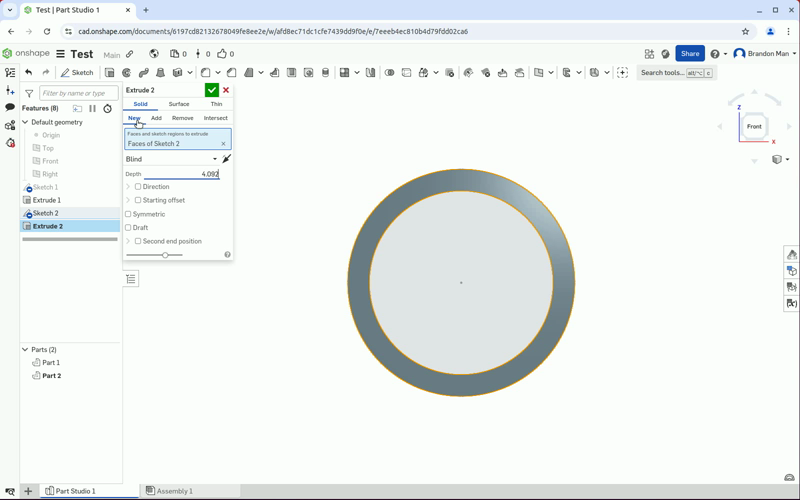
key(enter)
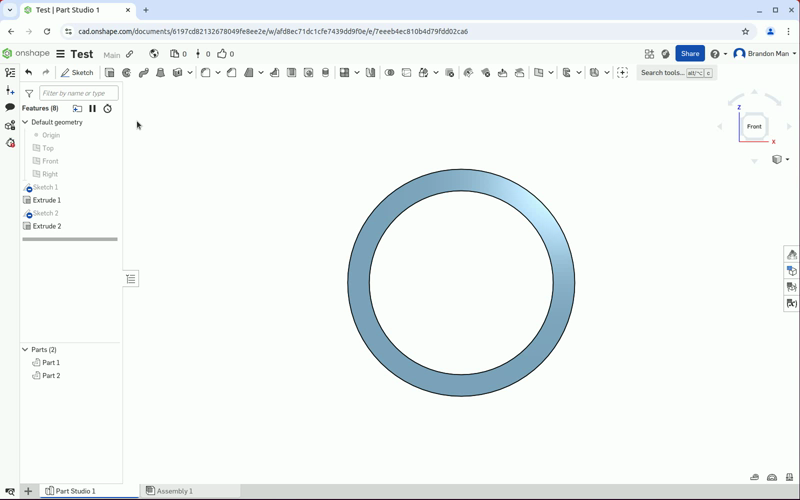
key(shift+h)
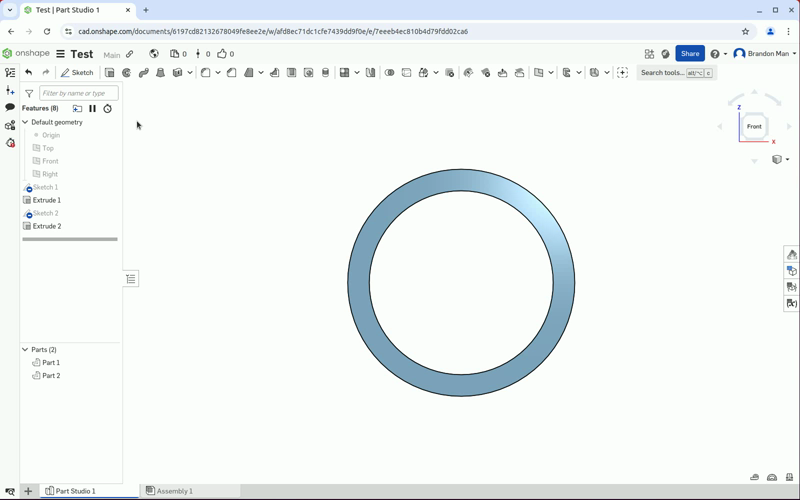
key(shift+h)
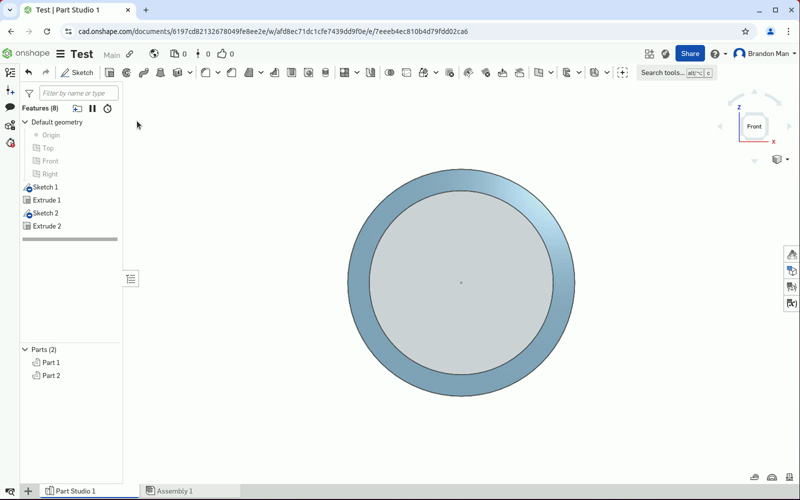
key(shift+7)
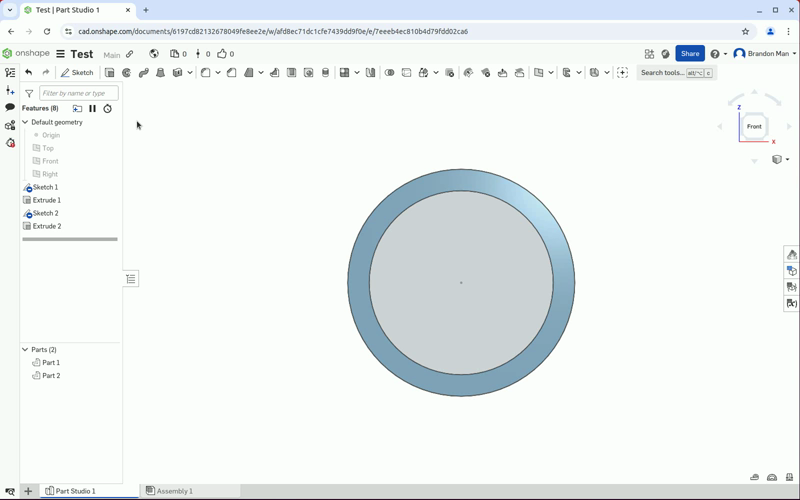
key(left, 2)
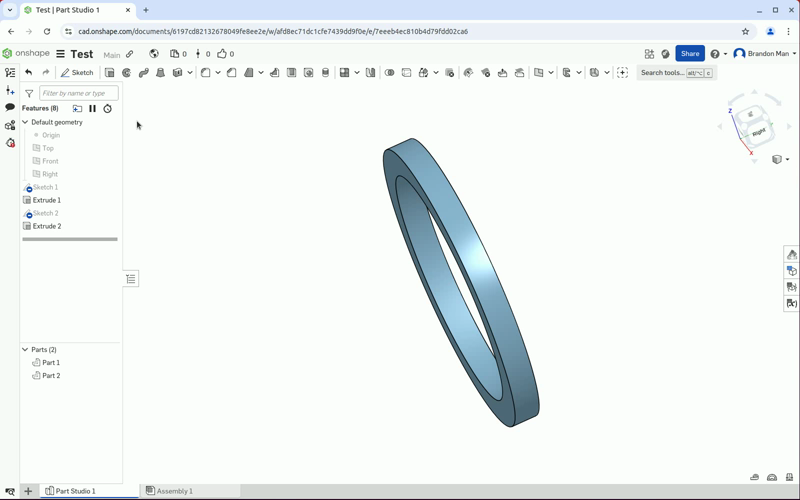
key(down, 2)
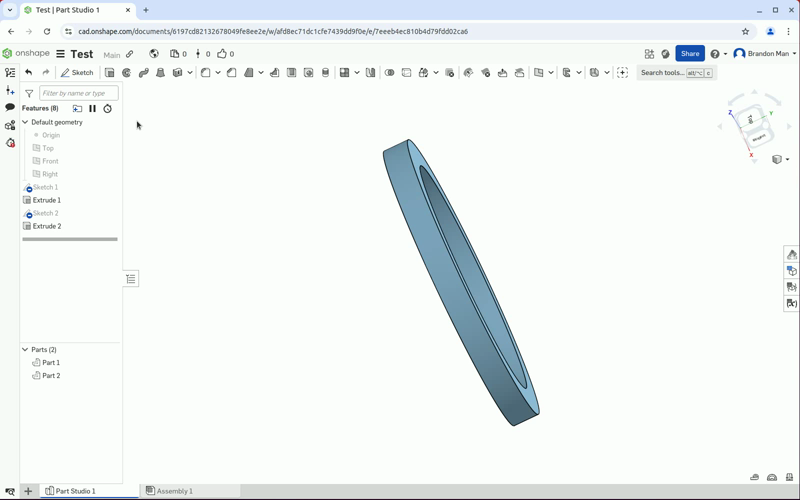
key(up, 2)
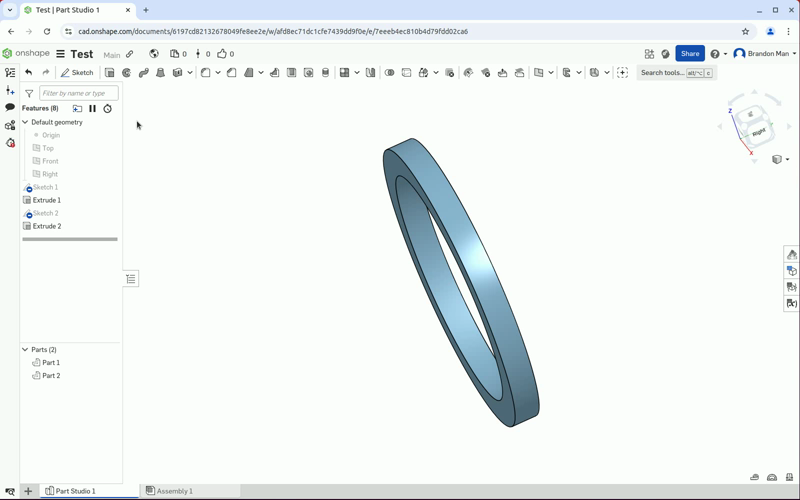
key(right, 2)
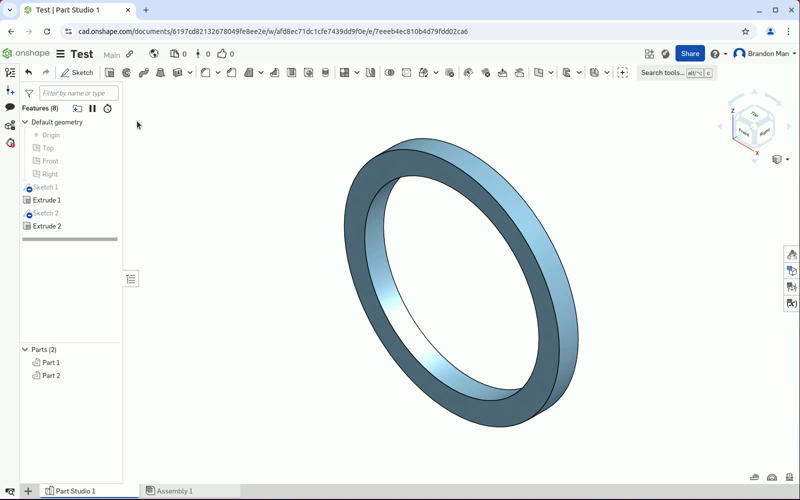
mouse_move(73, 189)
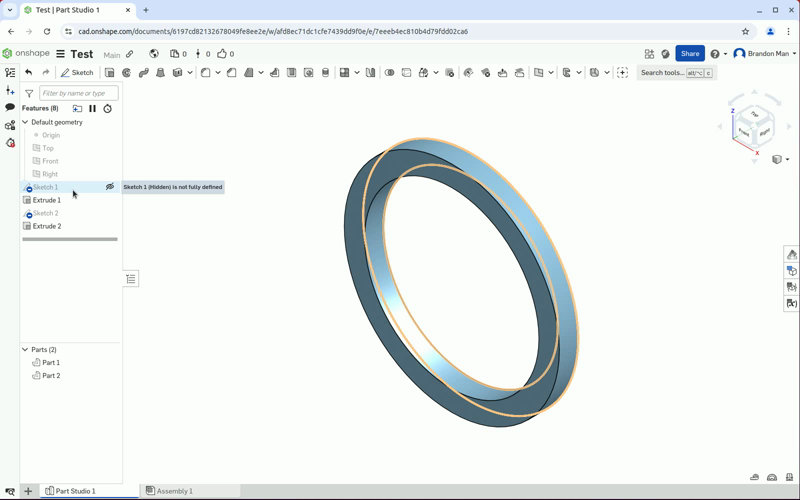
click(73, 189)